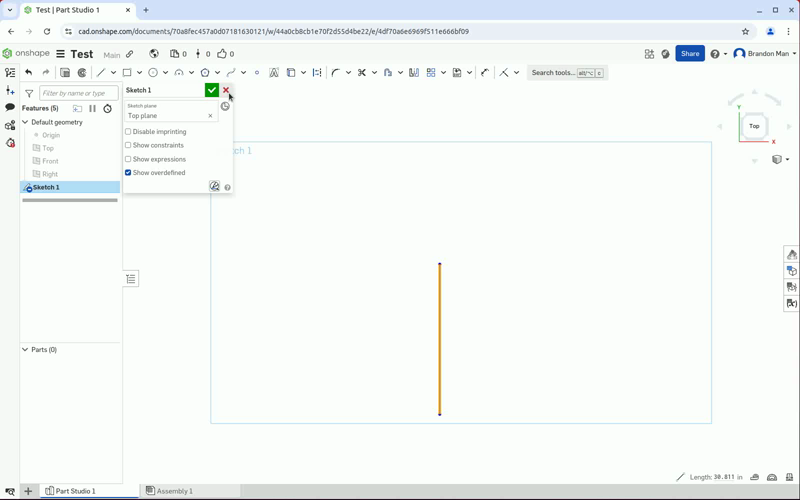
key(shift+h)
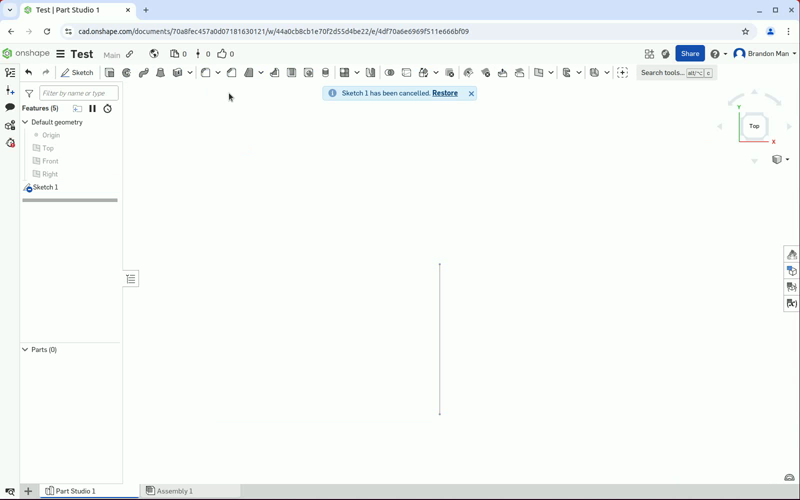
key(shift+s)
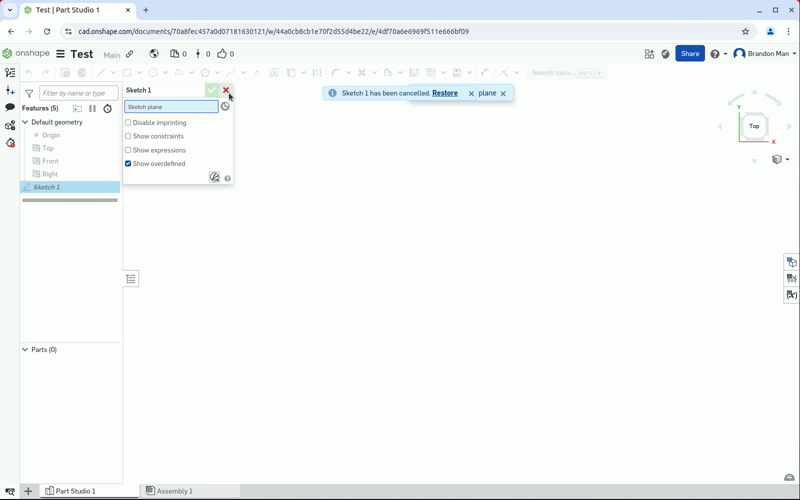
mouse_move(73, 150)
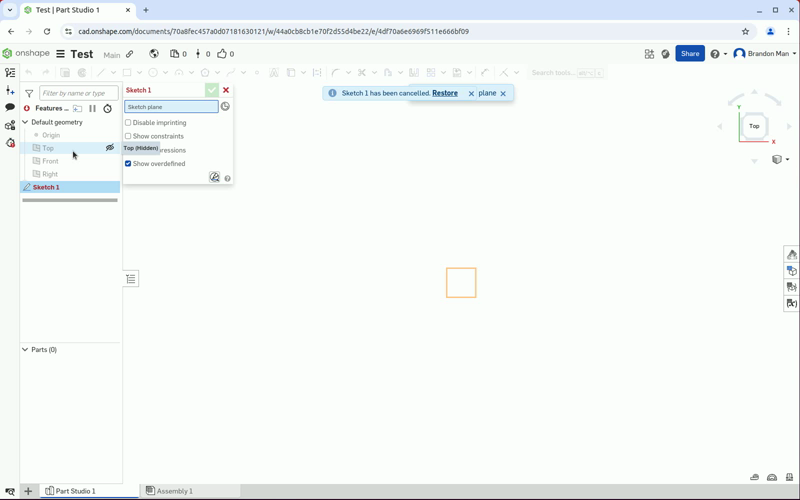
click(73, 150)
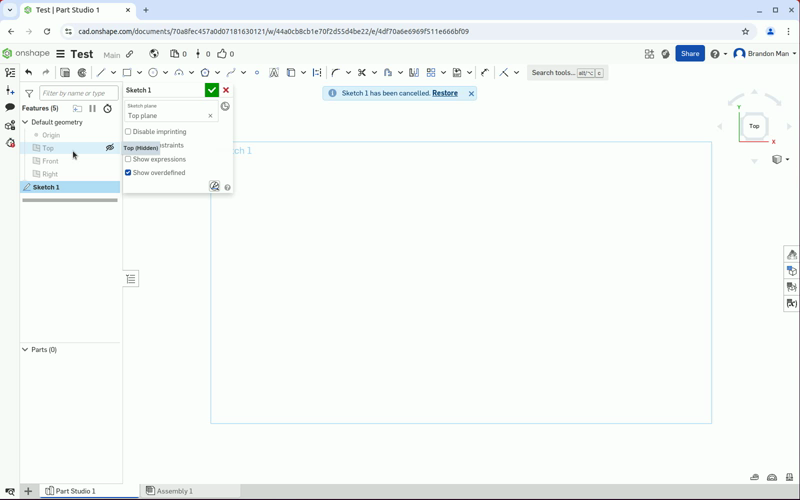
mouse_move(73, 352)
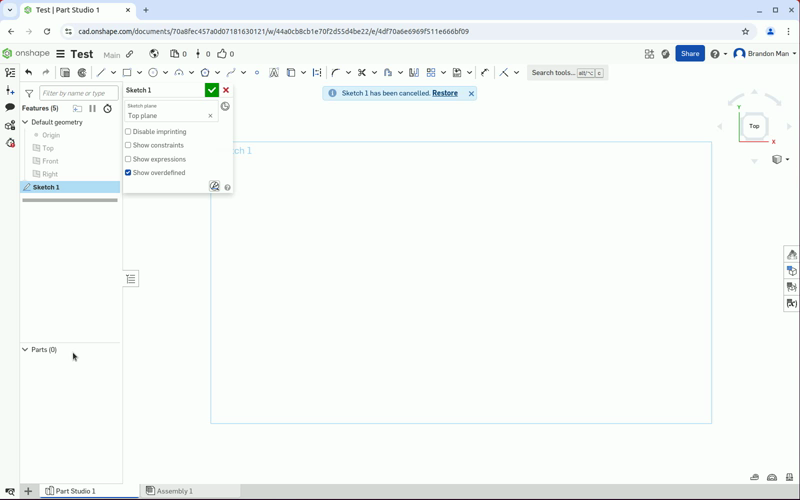
key(y)
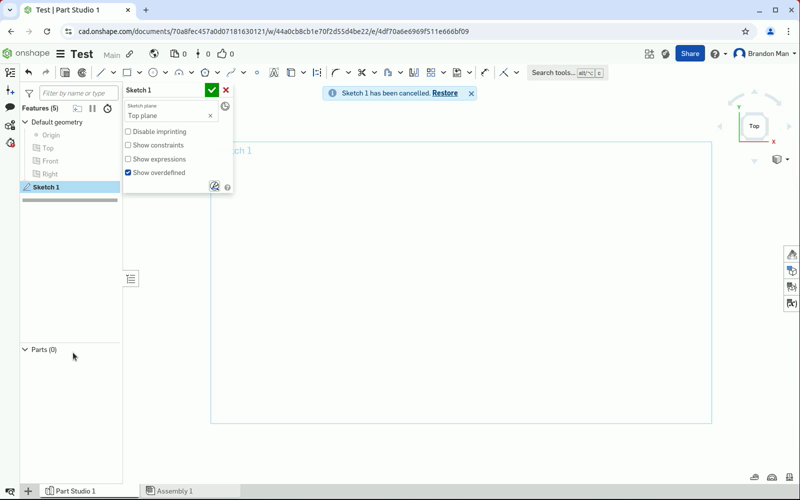
key(l)
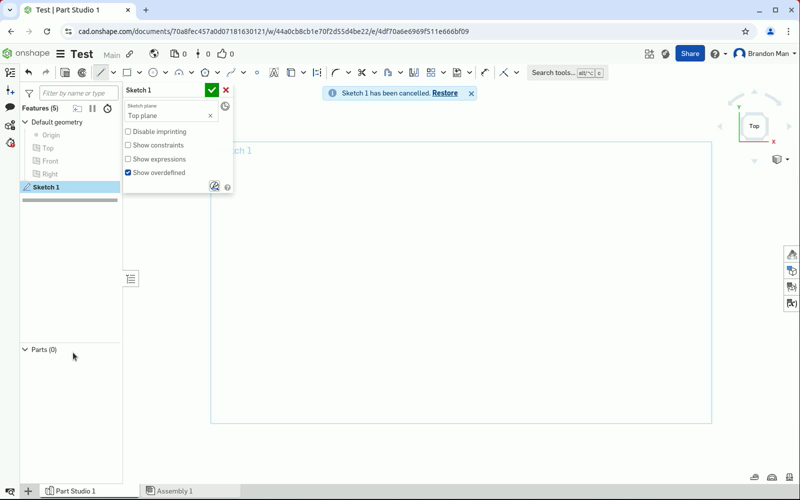
key_down(shift)
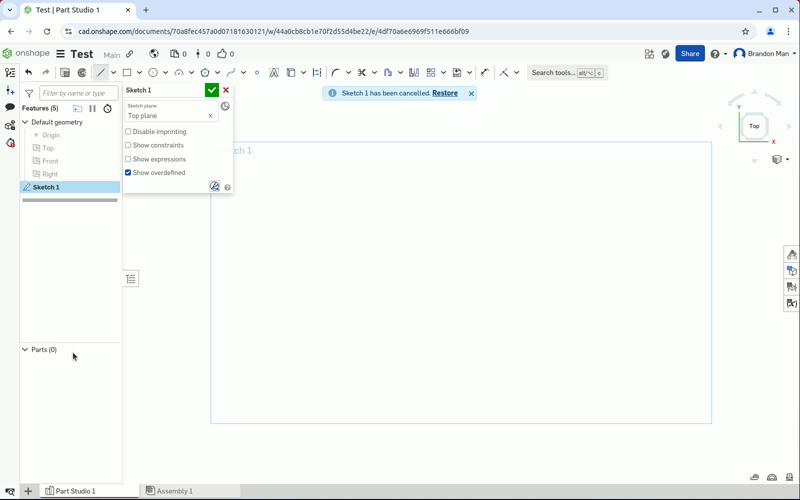
mouse_move(460, 282)
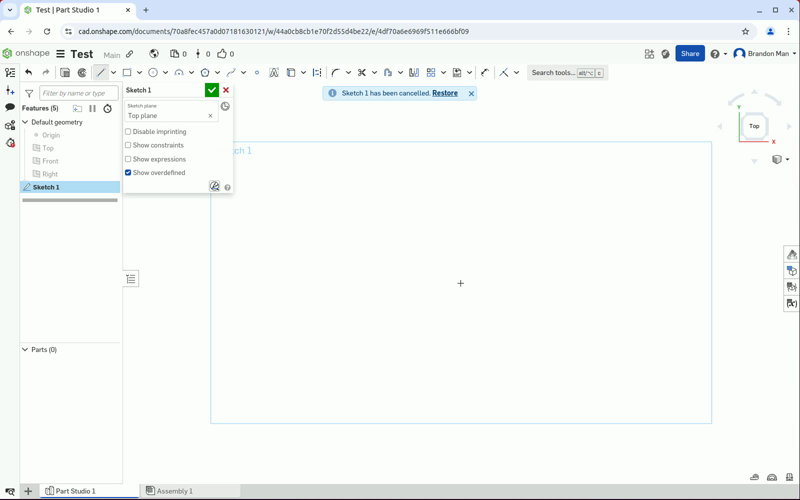
click(460, 282)
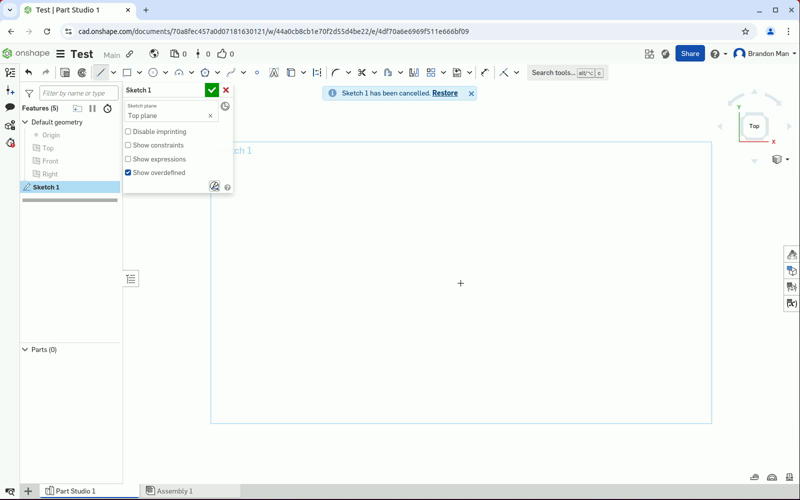
key_up(shift)
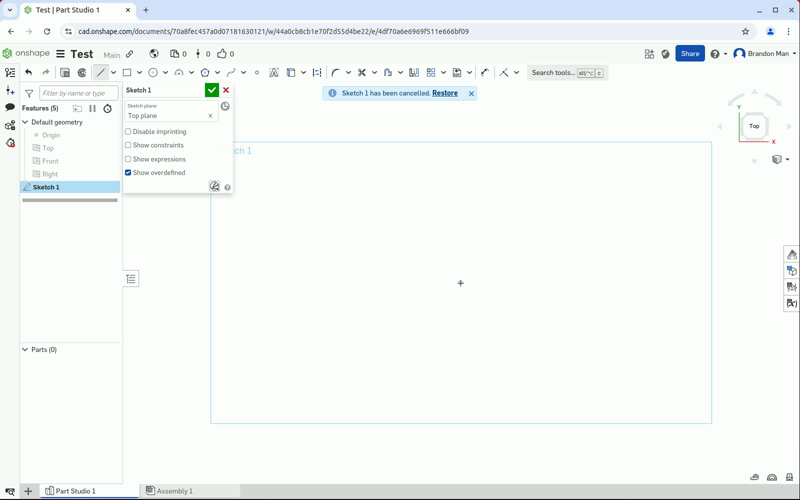
key_down(shift)
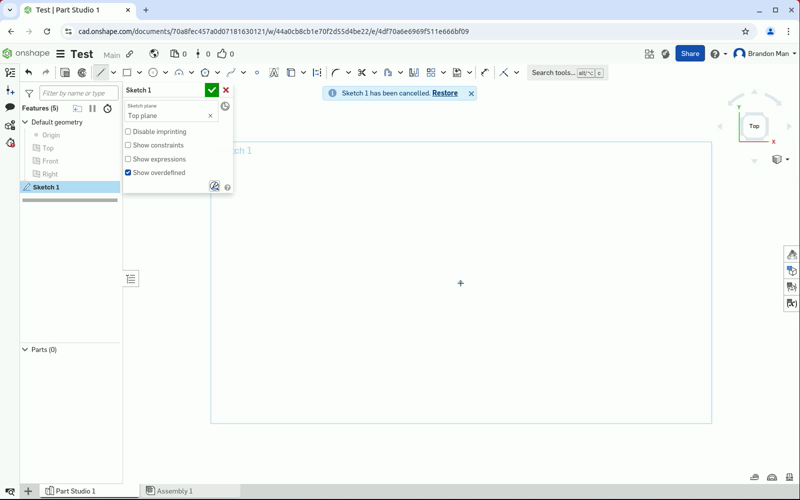
mouse_move(490, 282)
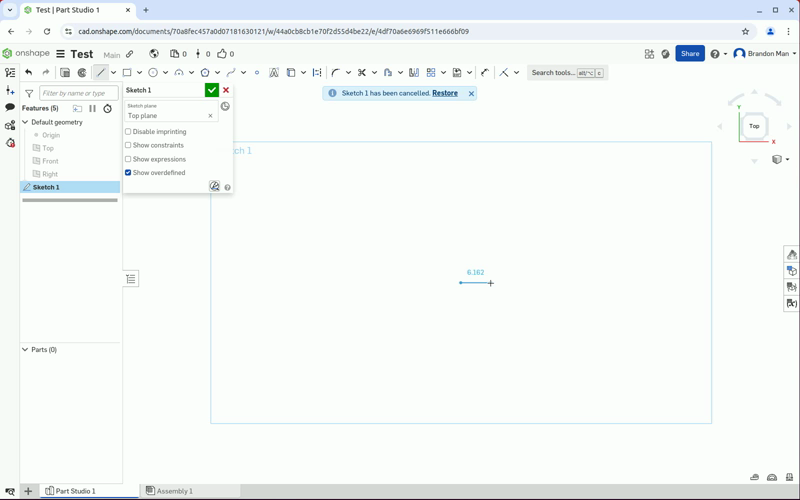
mouse_move(517, 282)
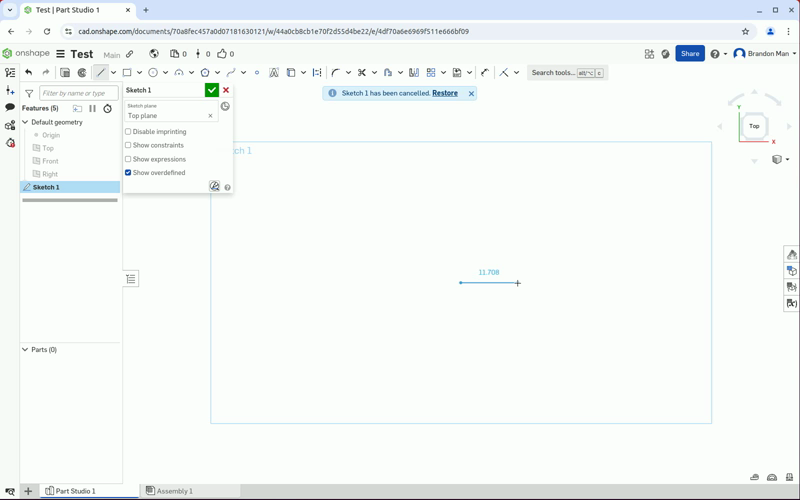
click(517, 282)
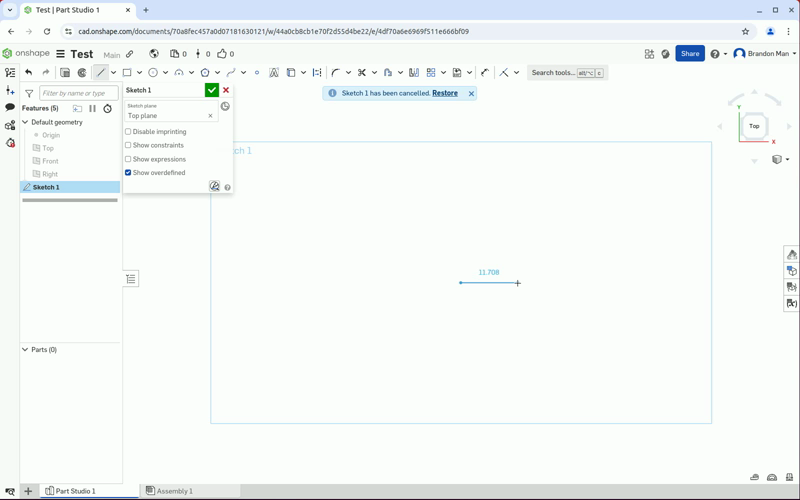
key_up(shift)
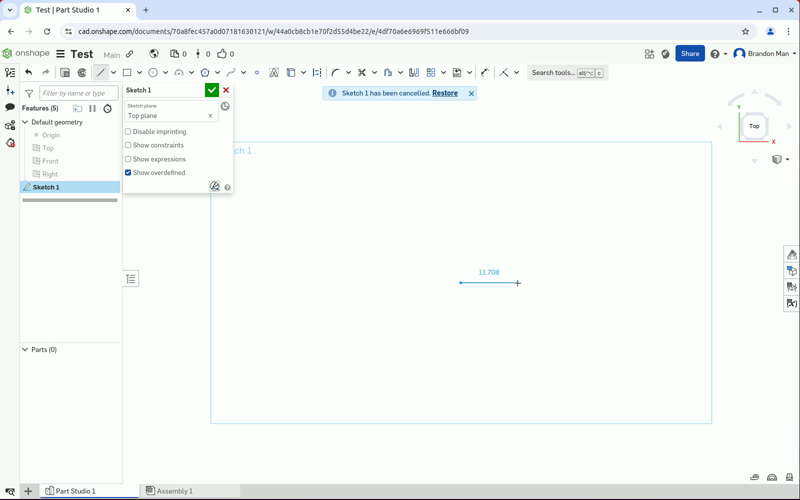
key_down(shift)
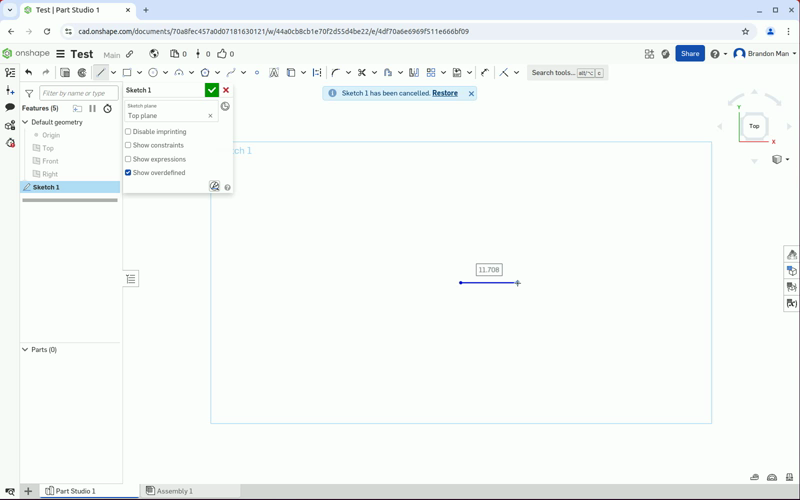
mouse_move(547, 282)
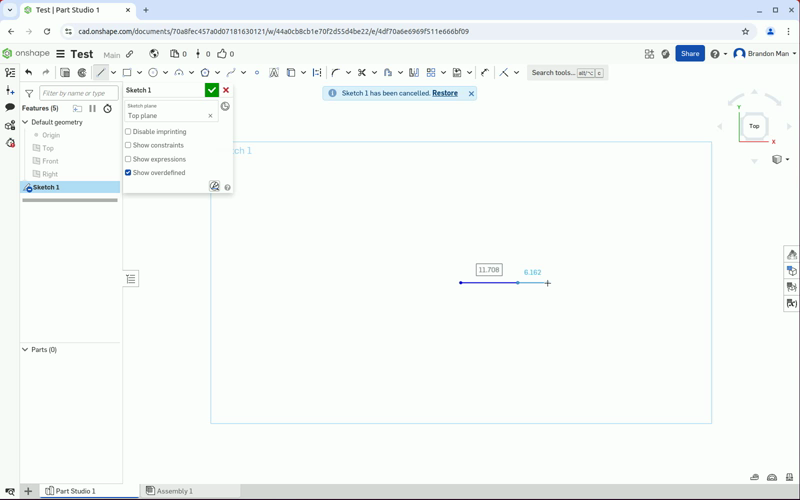
mouse_move(517, 249)
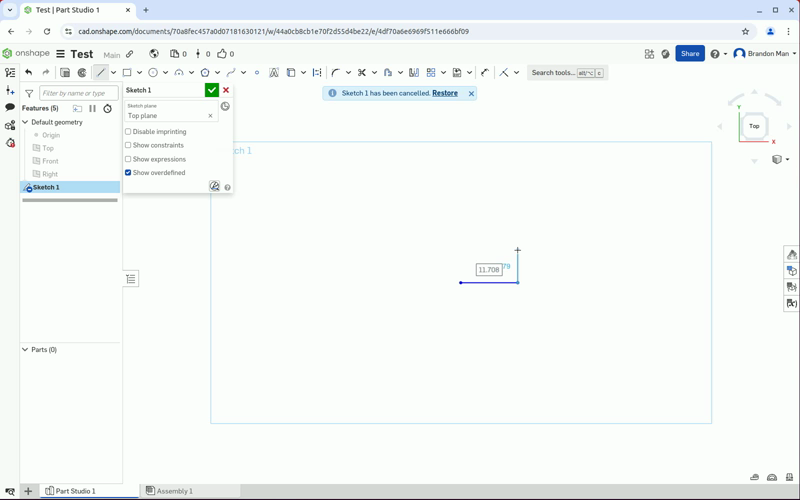
click(517, 249)
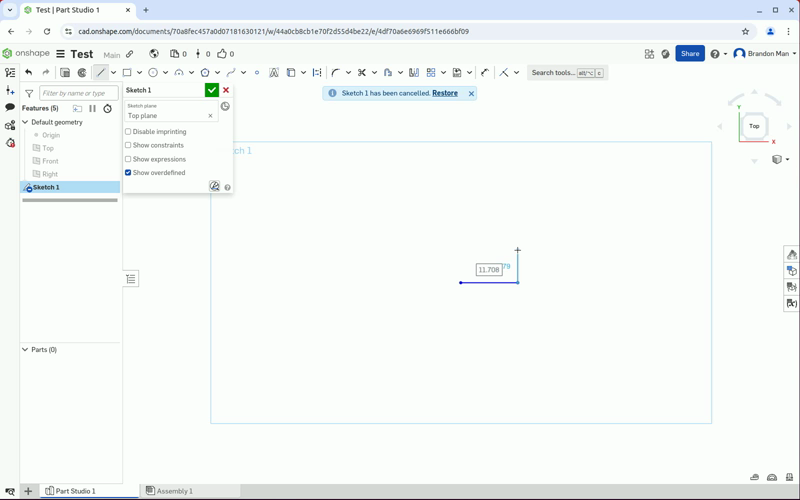
key_up(shift)
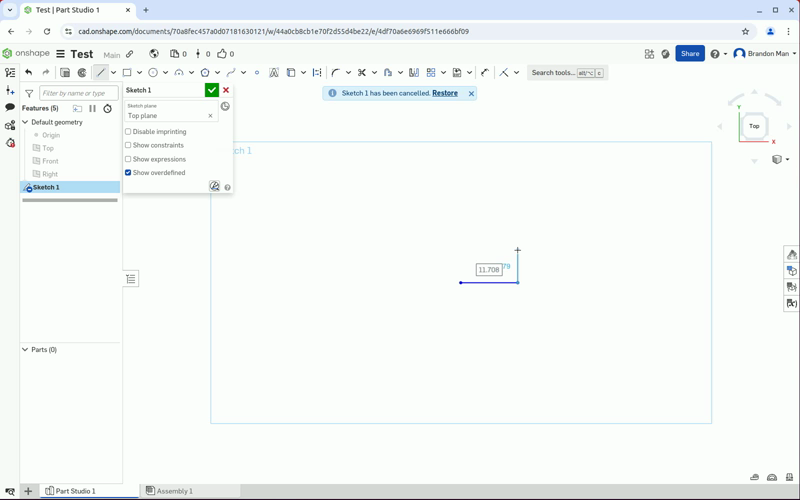
key_down(shift)
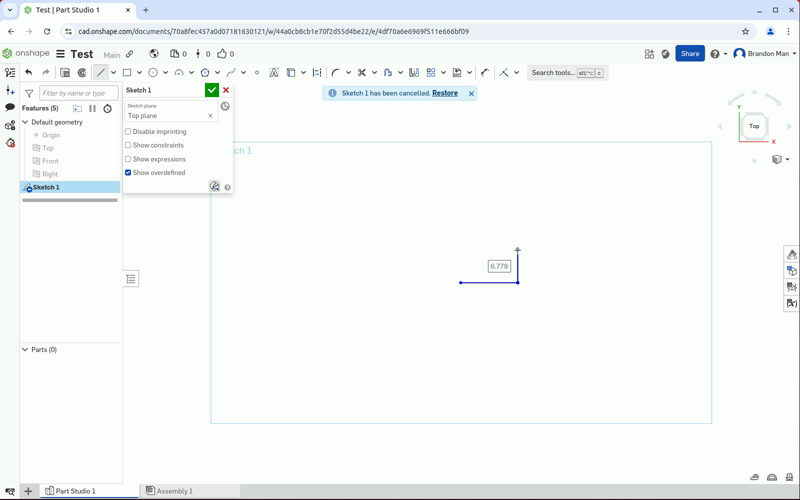
mouse_move(547, 249)
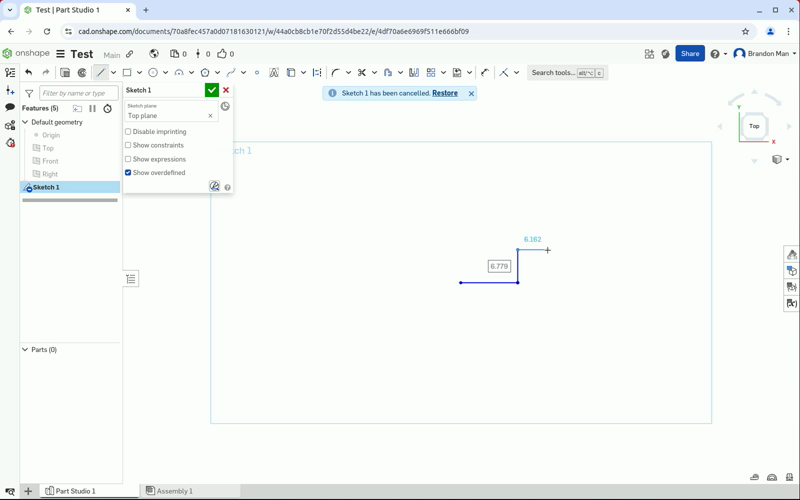
mouse_move(460, 249)
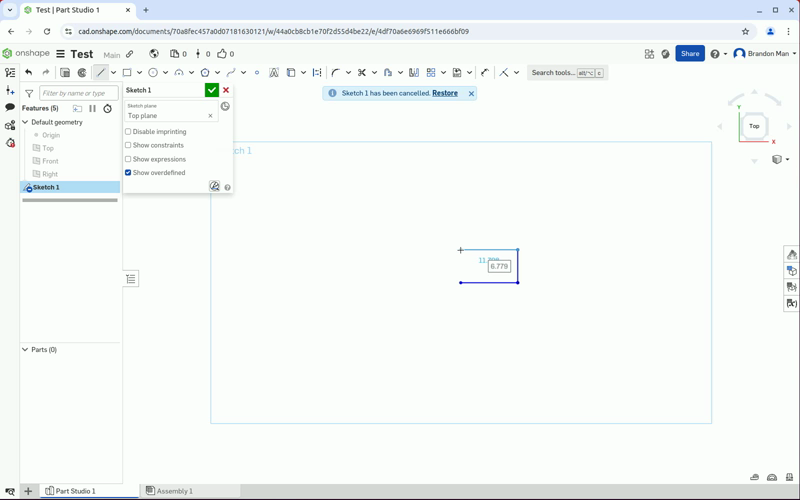
click(460, 249)
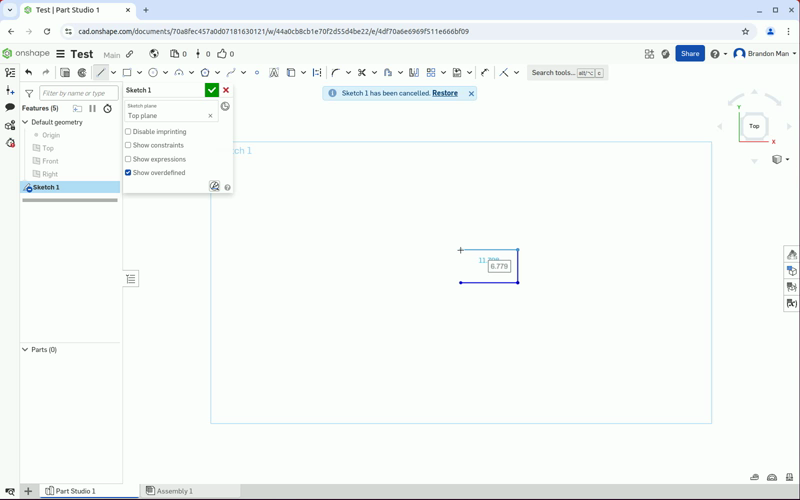
key_up(shift)
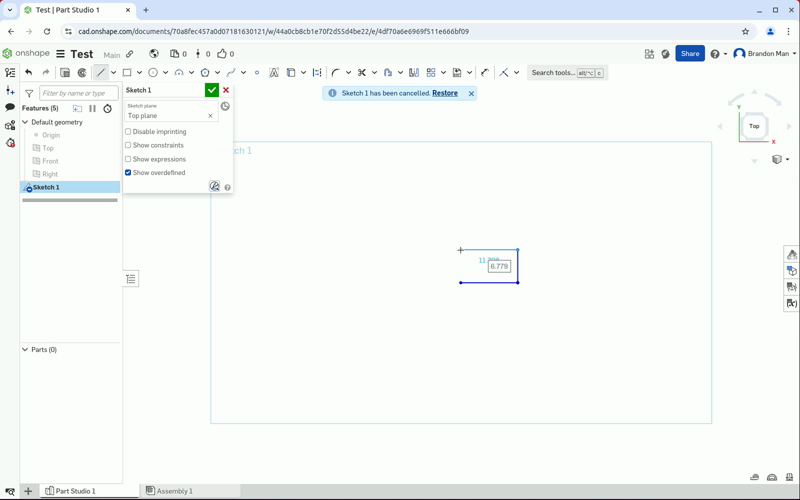
mouse_move(490, 249)
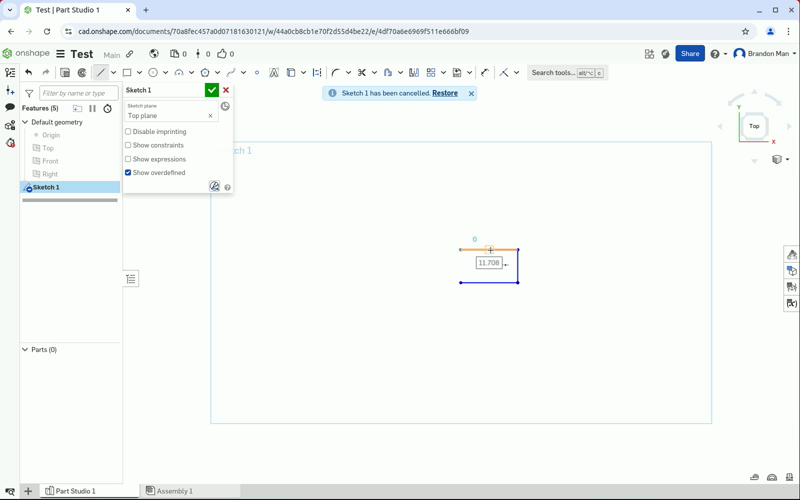
key_down(shift)
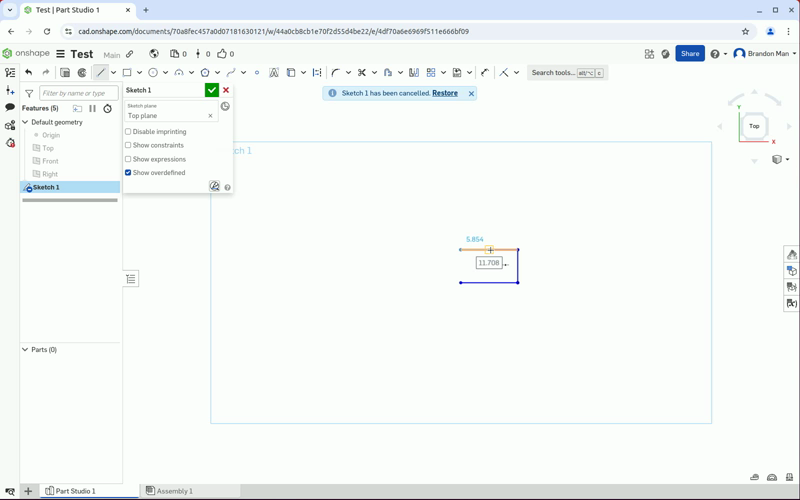
mouse_move(460, 282)
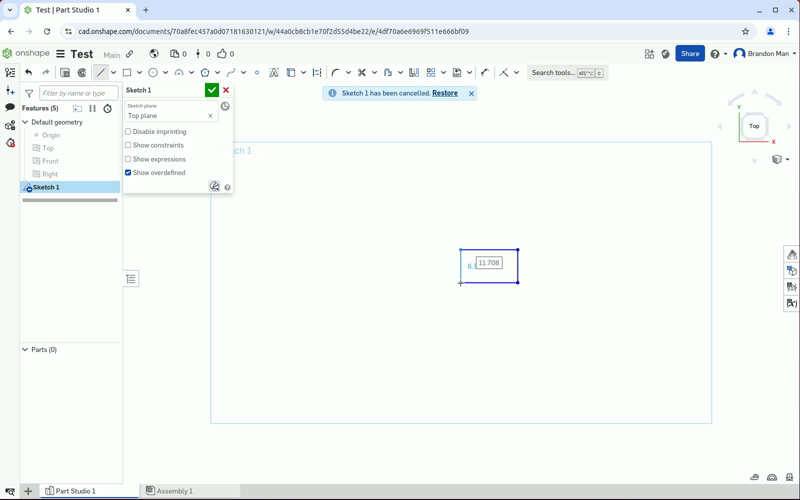
key_up(shift)
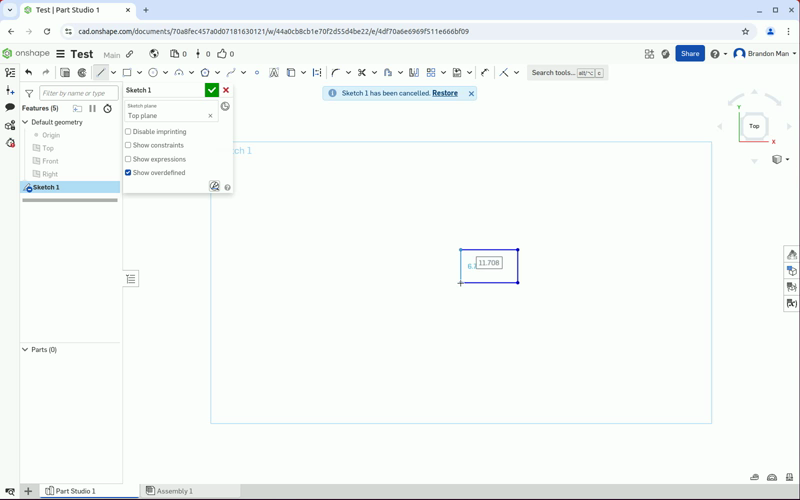
click(460, 282)
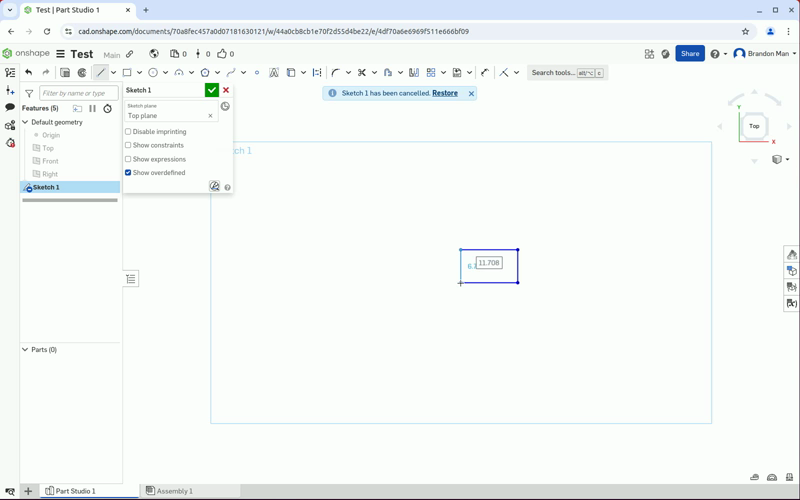
key(esc)
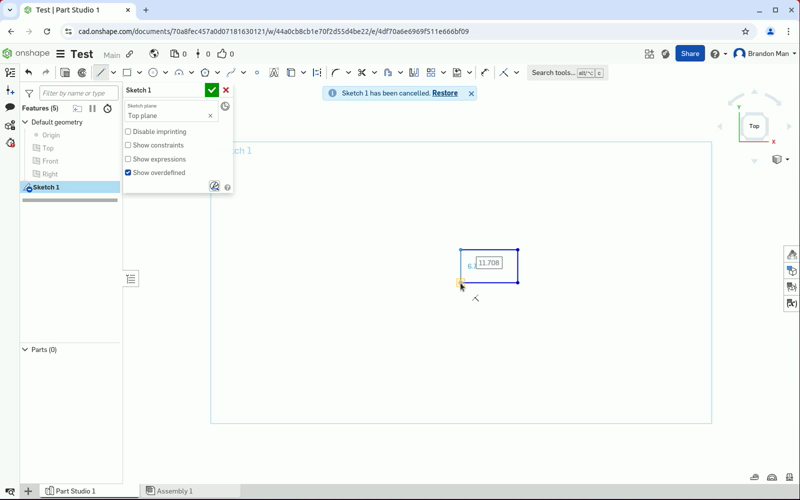
key(c)
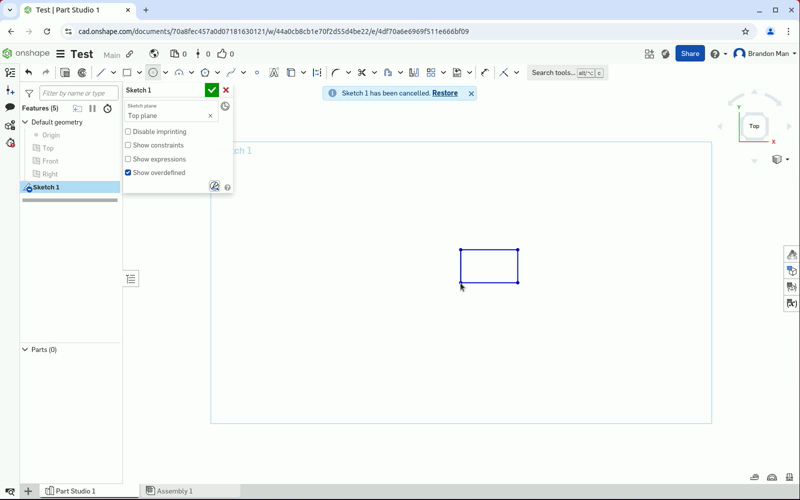
key_down(shift)
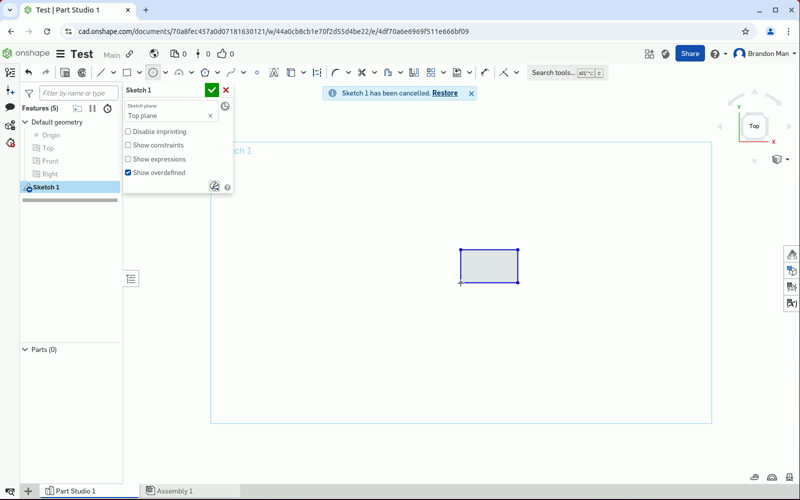
mouse_move(471, 272)
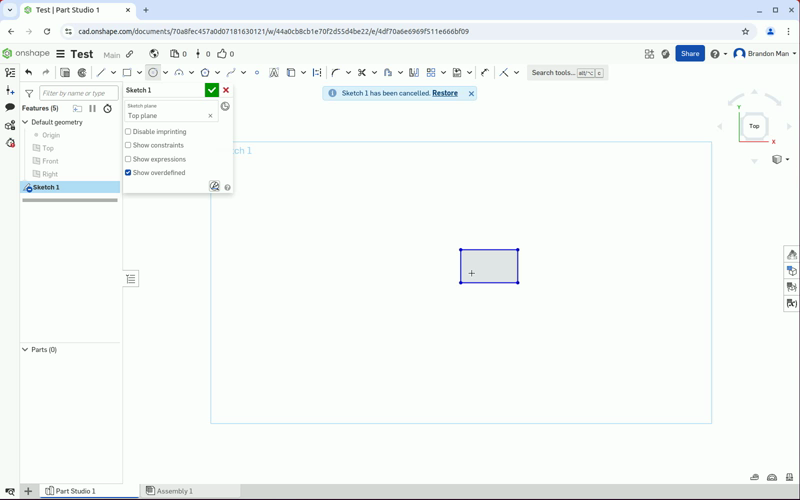
click(471, 272)
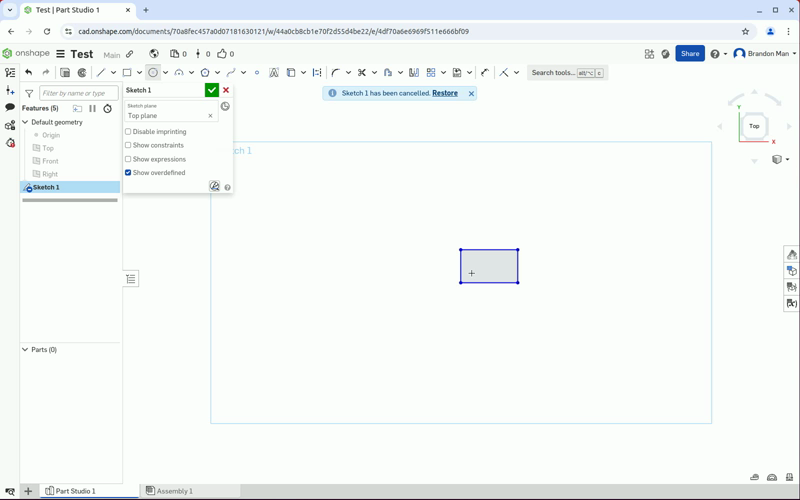
key_up(shift)
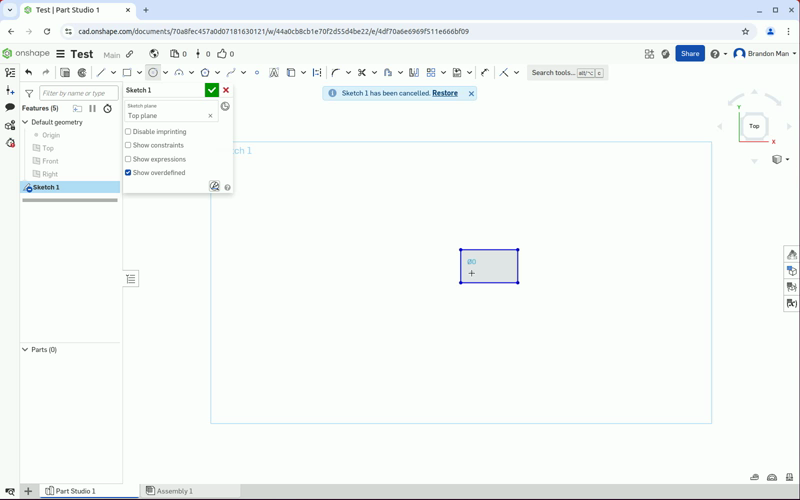
mouse_move(474, 272)
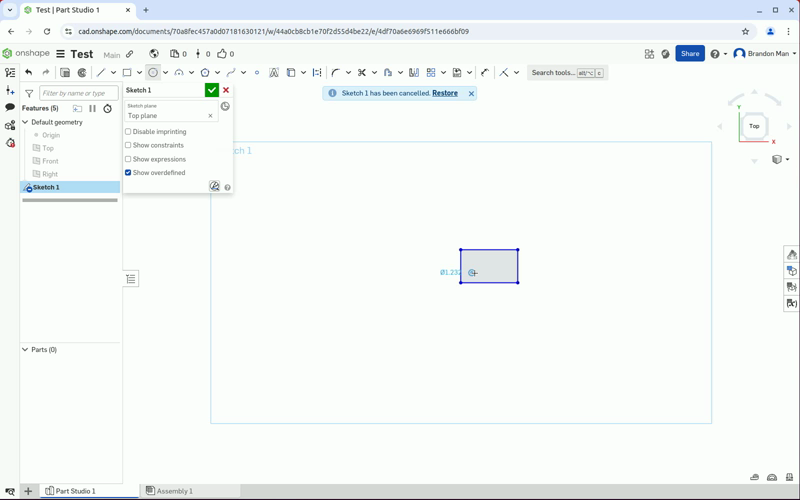
click(474, 272)
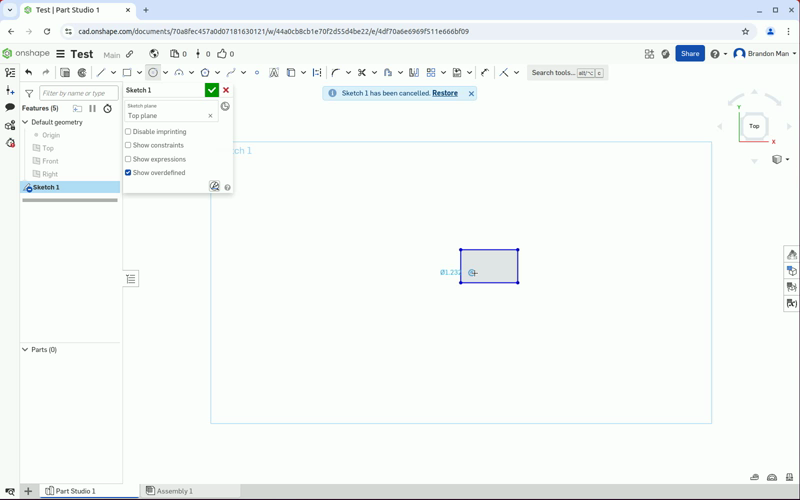
key(esc)
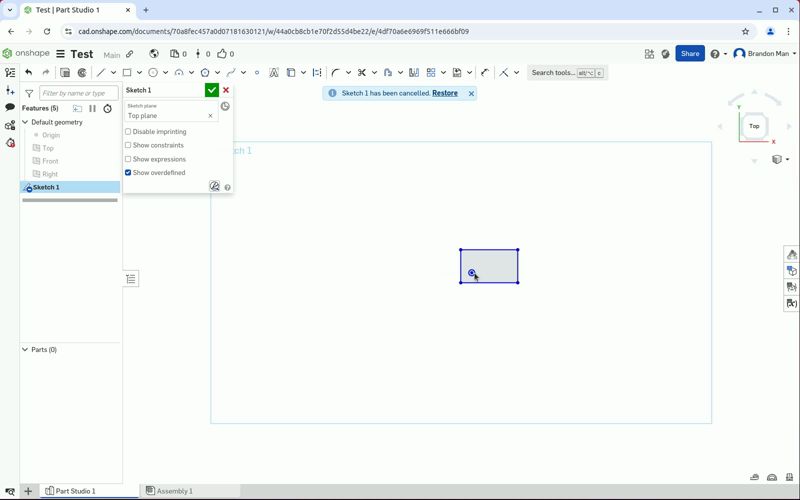
key(c)
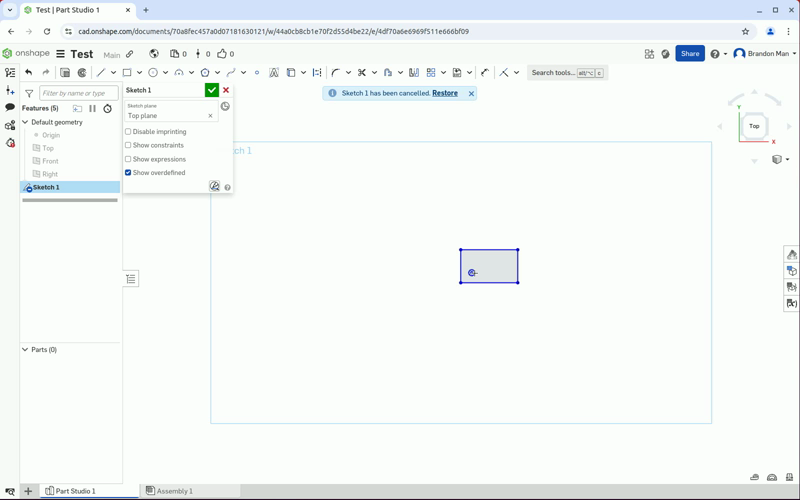
key_down(shift)
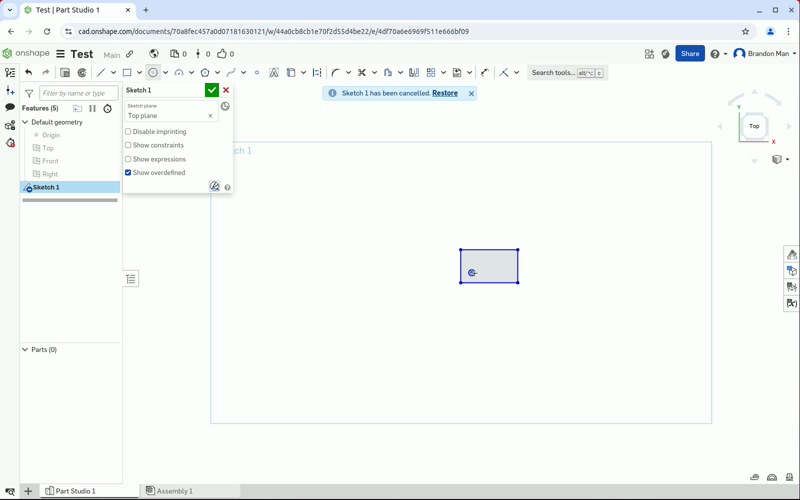
mouse_move(484, 272)
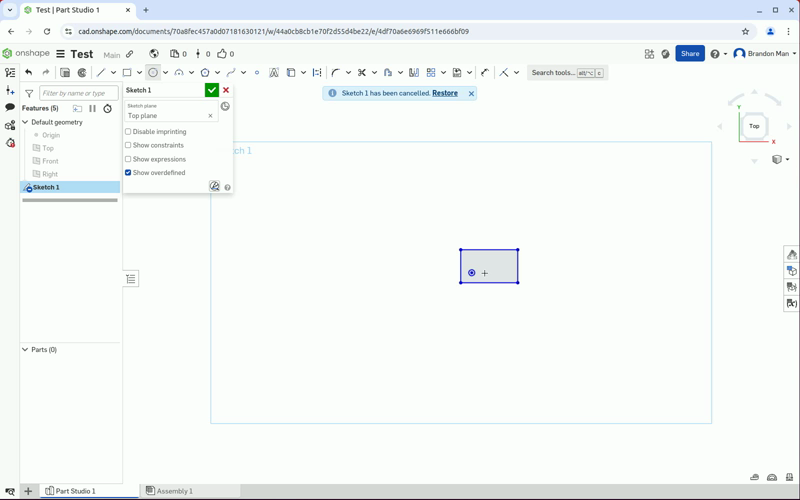
click(484, 272)
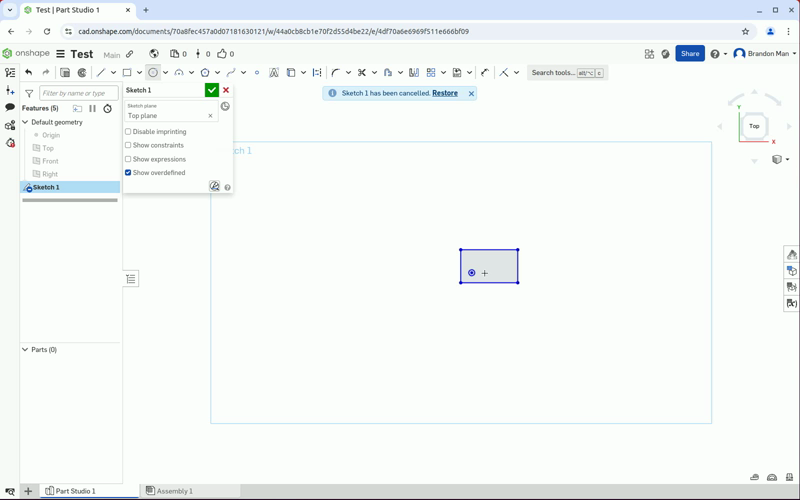
key_up(shift)
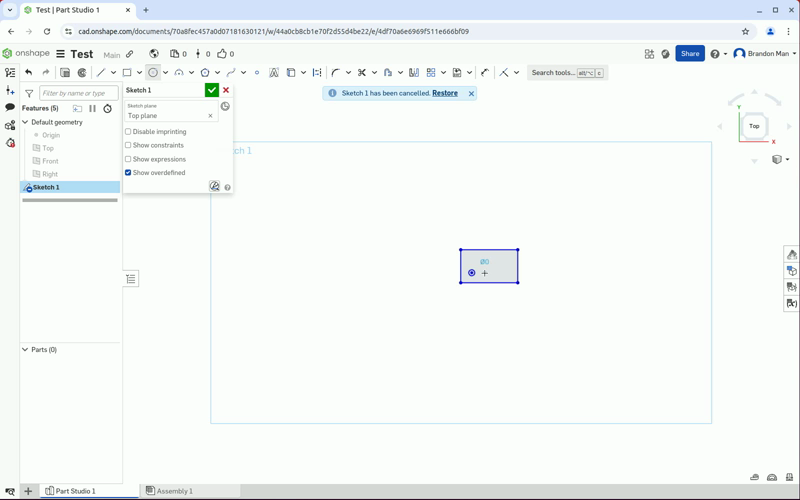
mouse_move(487, 272)
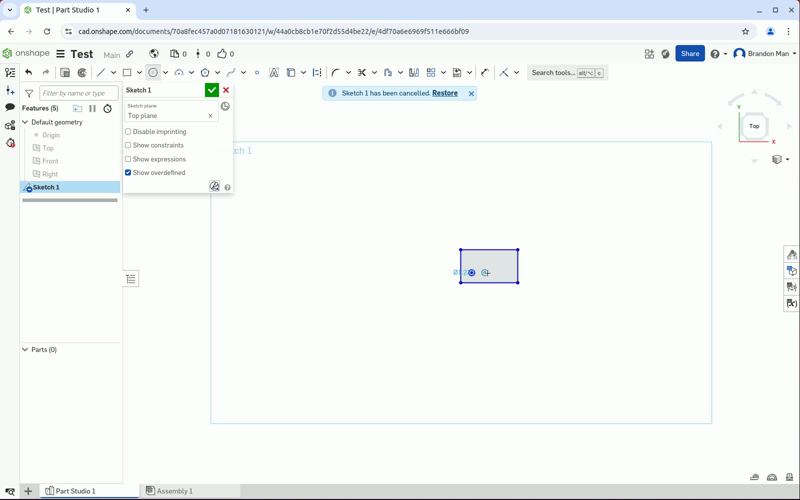
click(487, 272)
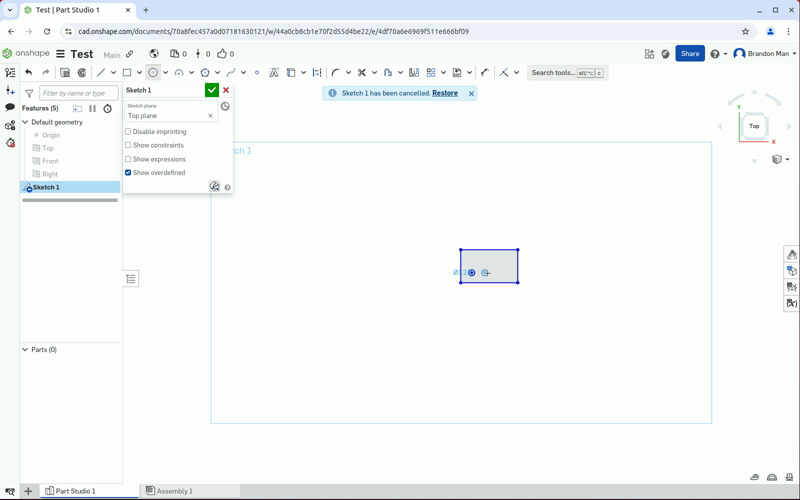
key(esc)
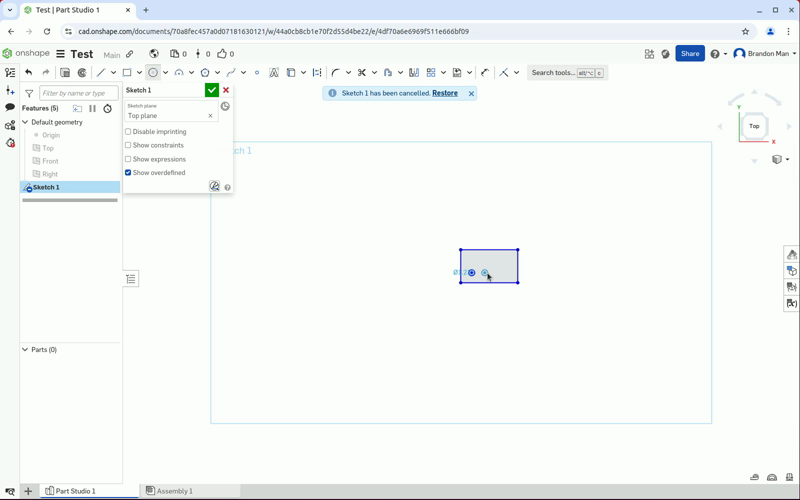
mouse_move(478, 260)
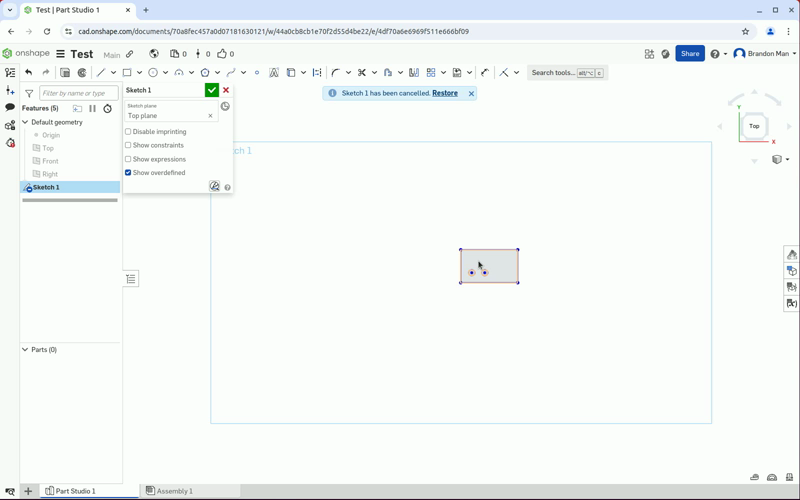
click(478, 260)
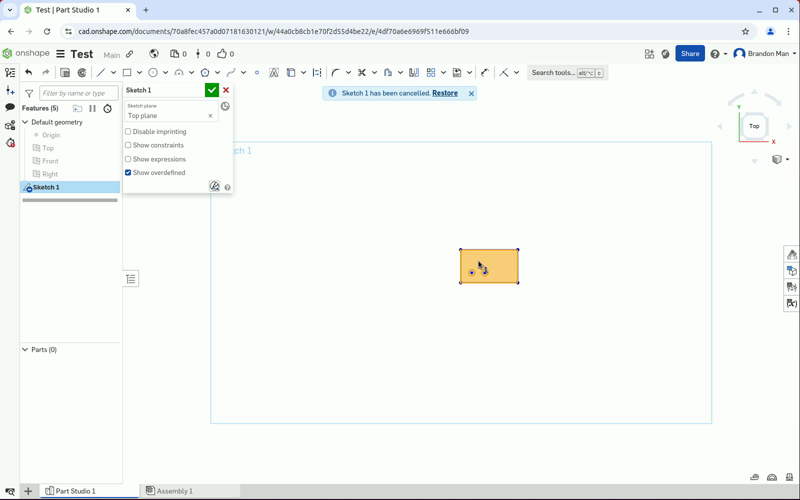
mouse_move(73, 352)
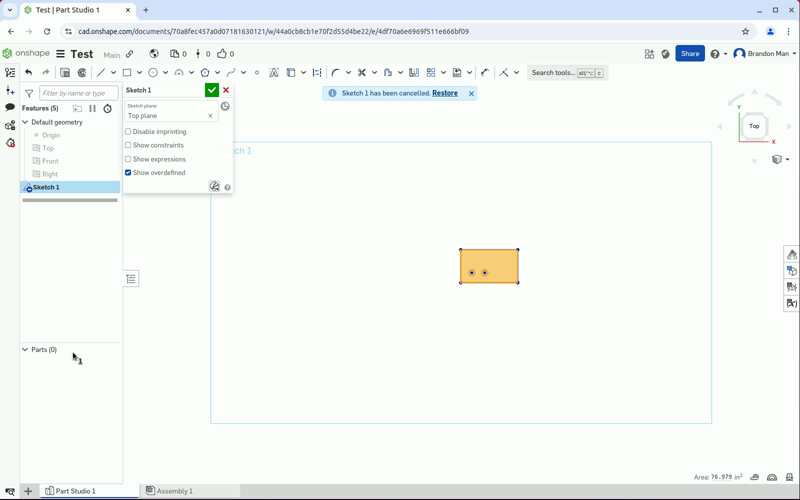
key(shift+y)
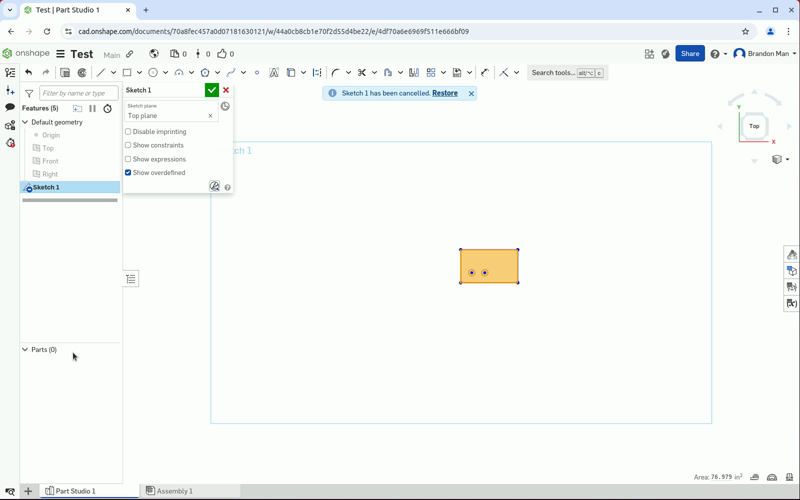
key(shift+e)
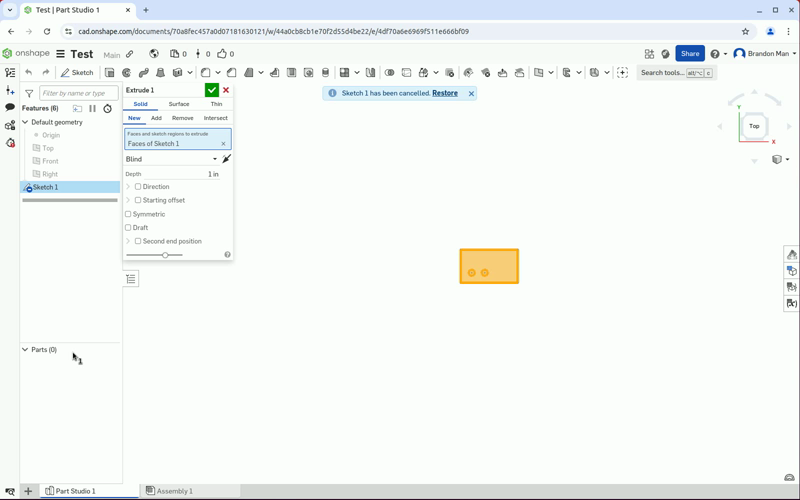
mouse_move(143, 106)
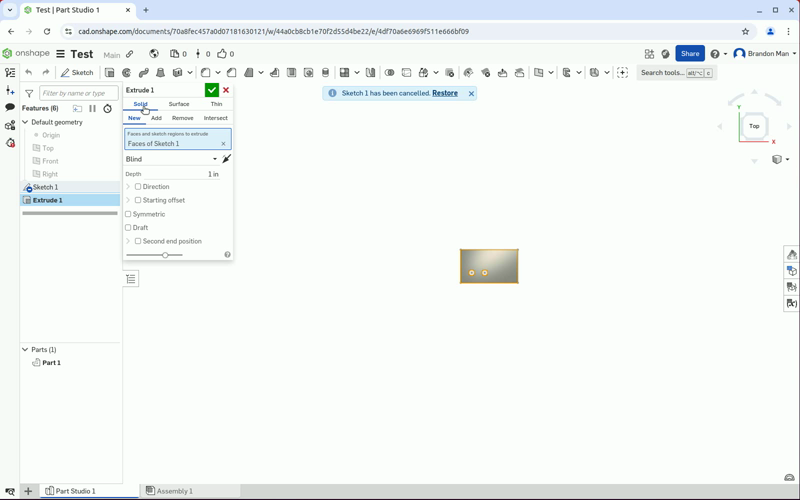
click(143, 106)
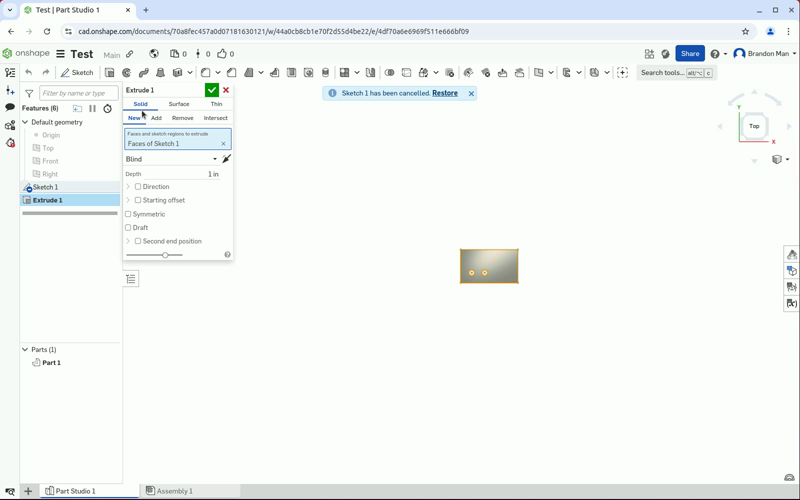
mouse_move(137, 120)
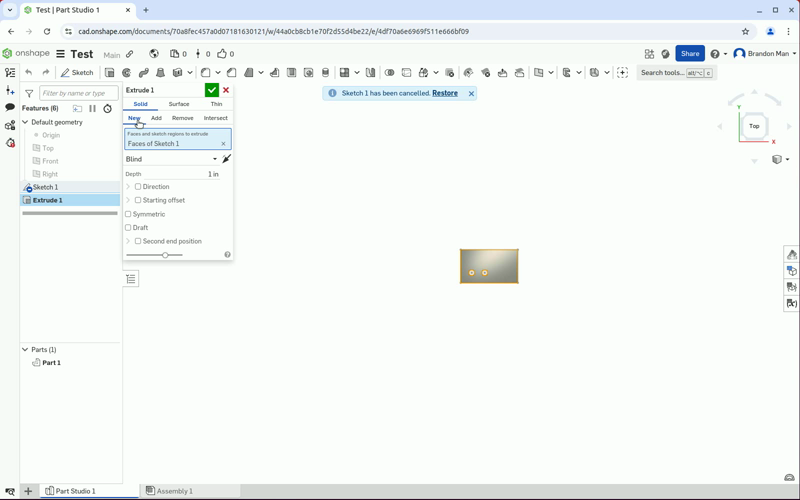
click(137, 120)
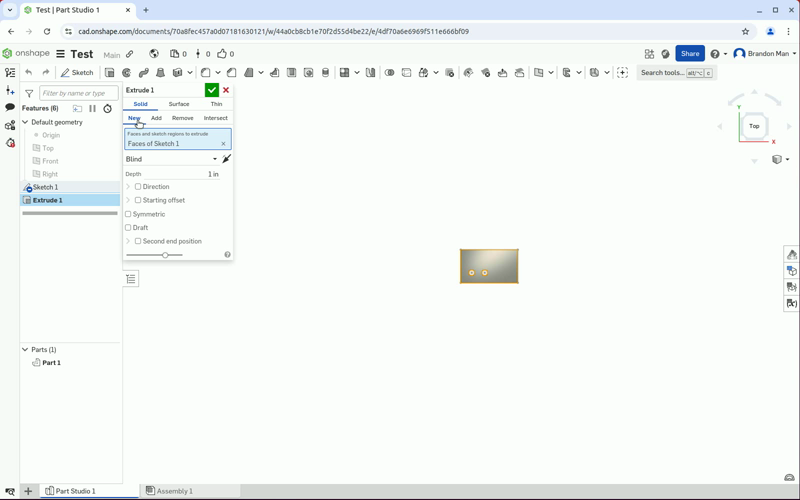
key(tab, 4)
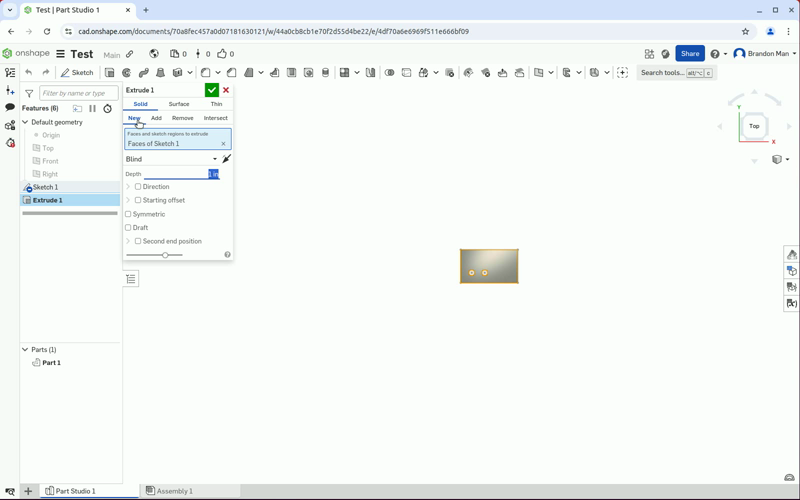
text(0.722)
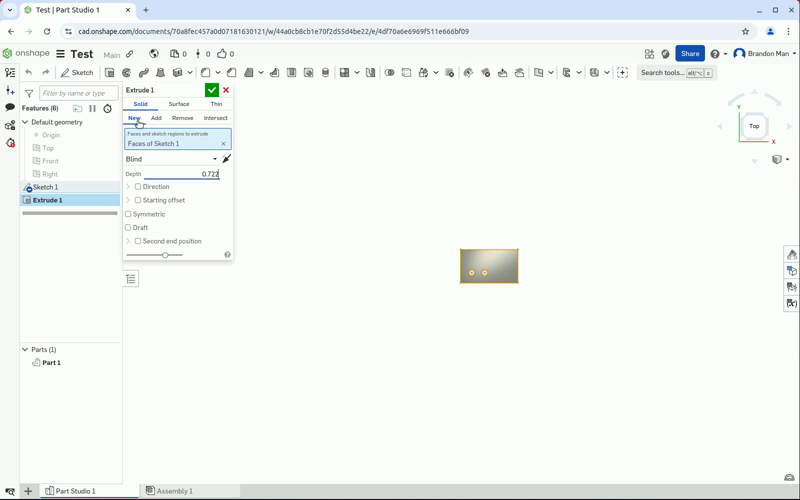
key(enter)
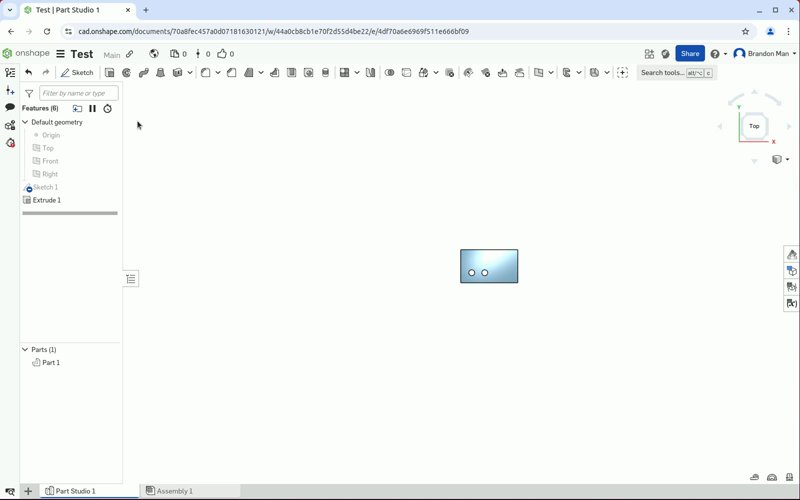
key(shift+h)
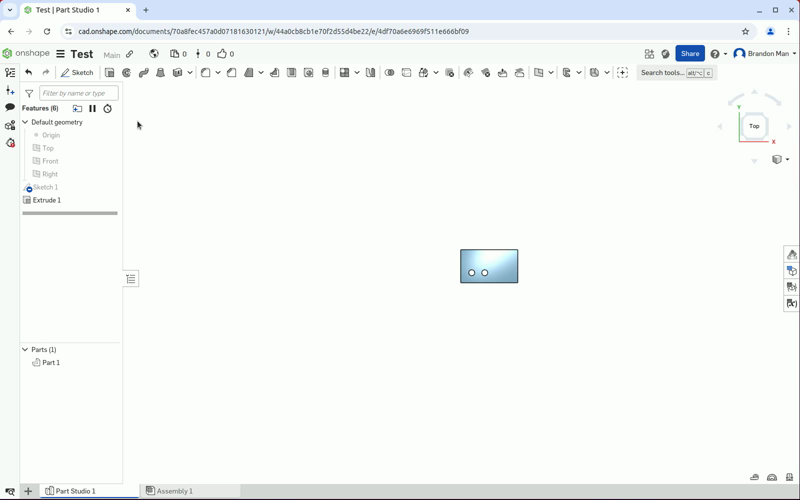
key(shift+h)
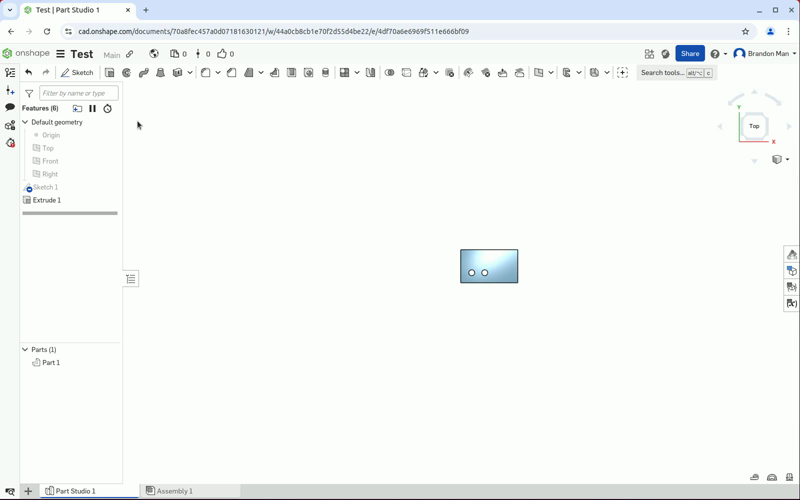
mouse_move(73, 189)
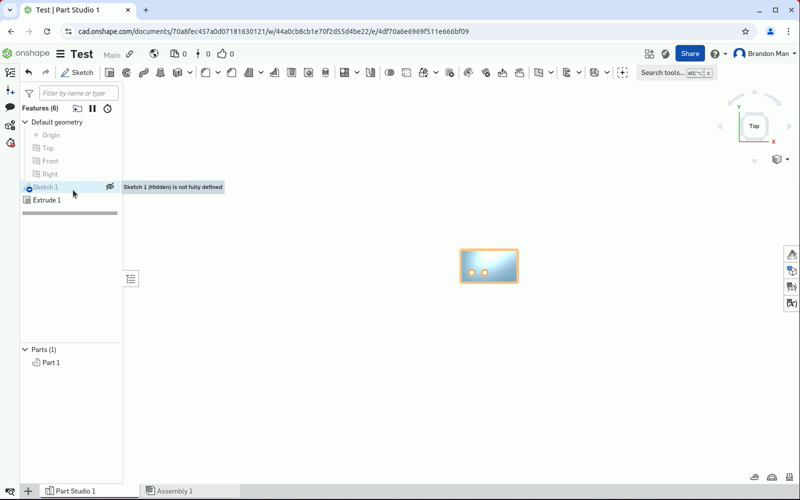
click(73, 189)
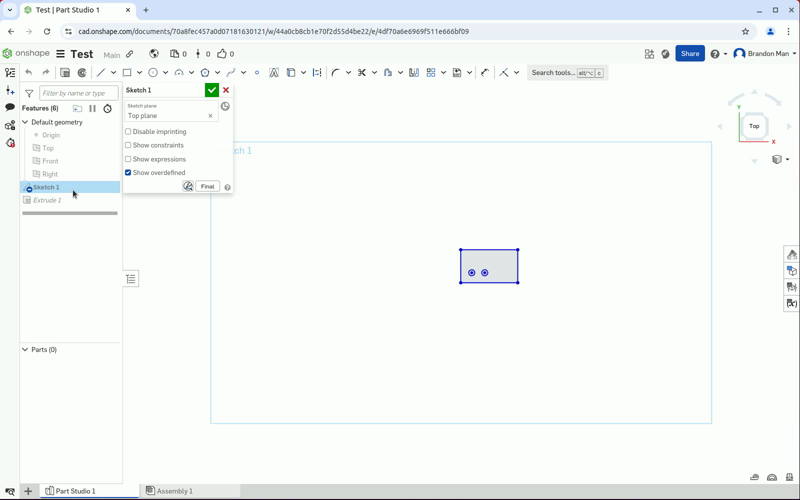
mouse_move(229, 92)
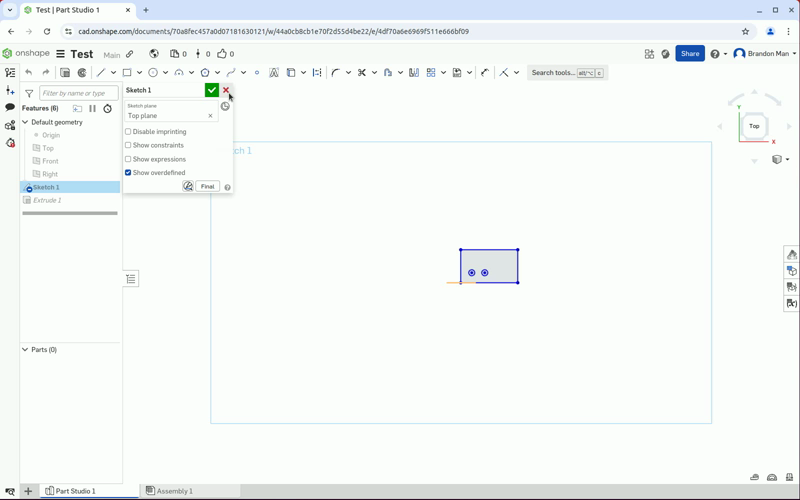
click(229, 92)
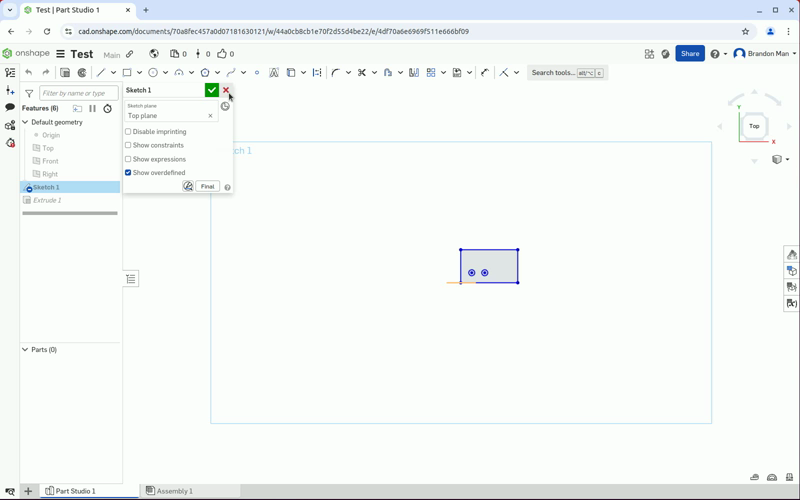
key(shift+s)
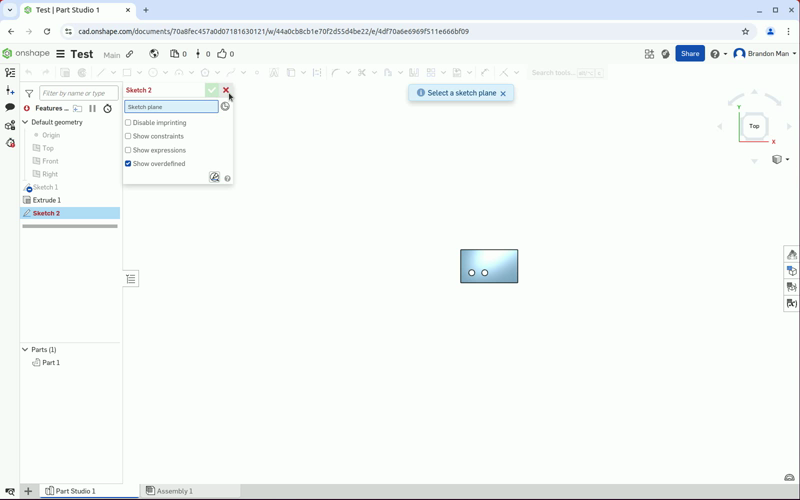
mouse_move(73, 150)
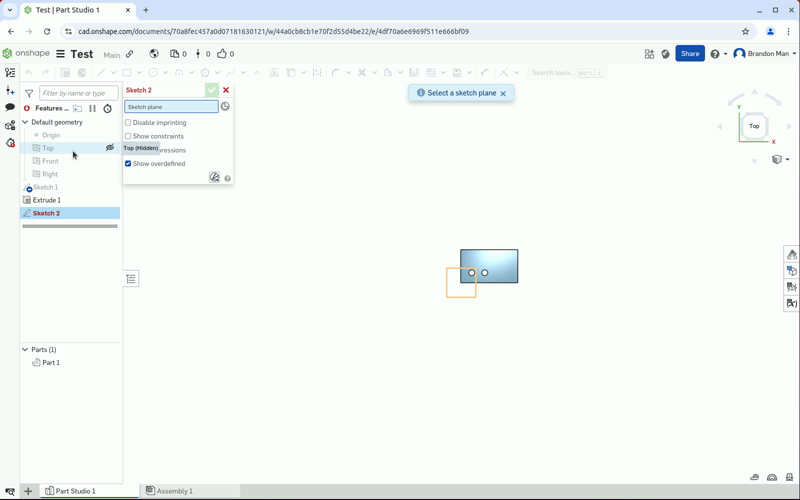
click(73, 150)
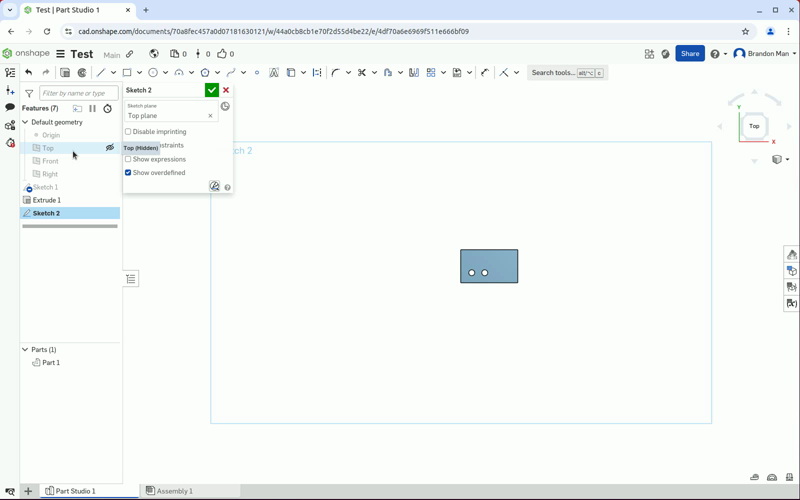
mouse_move(73, 352)
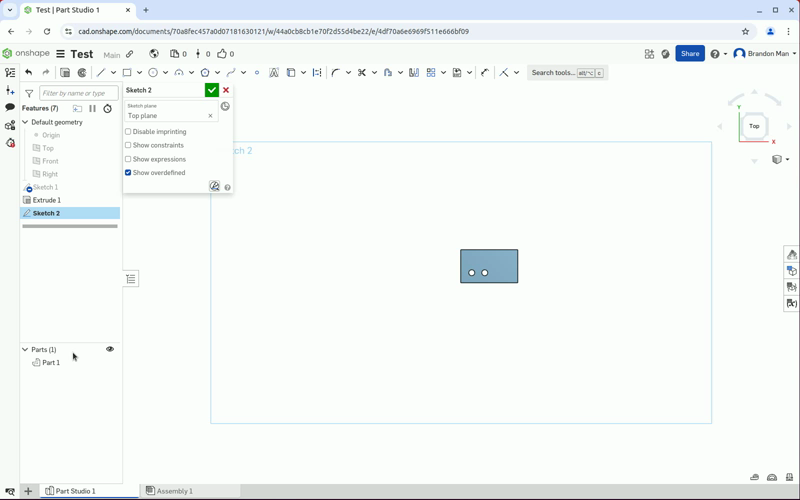
key(y)
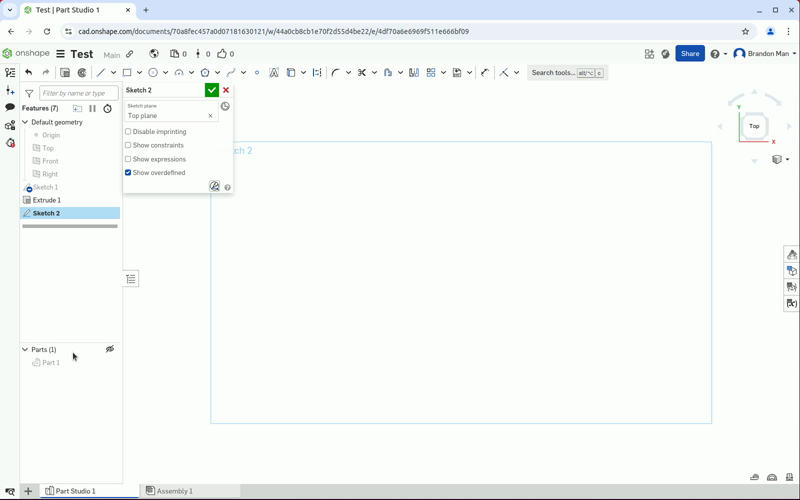
key(l)
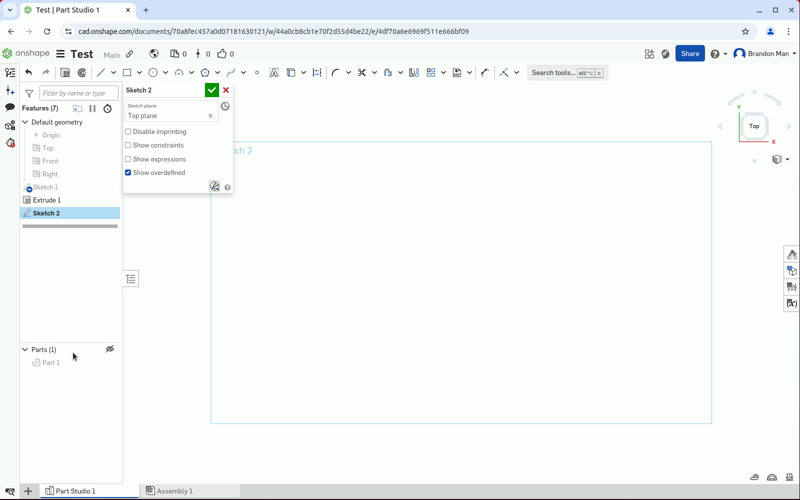
key_down(shift)
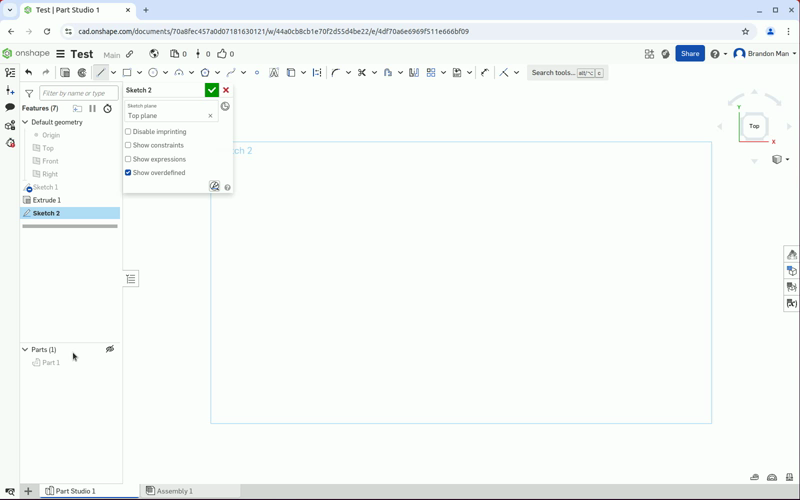
mouse_move(516, 282)
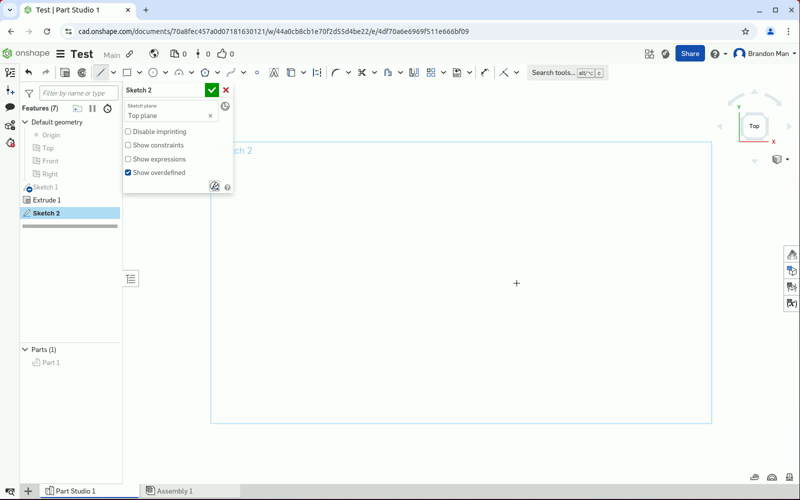
click(516, 282)
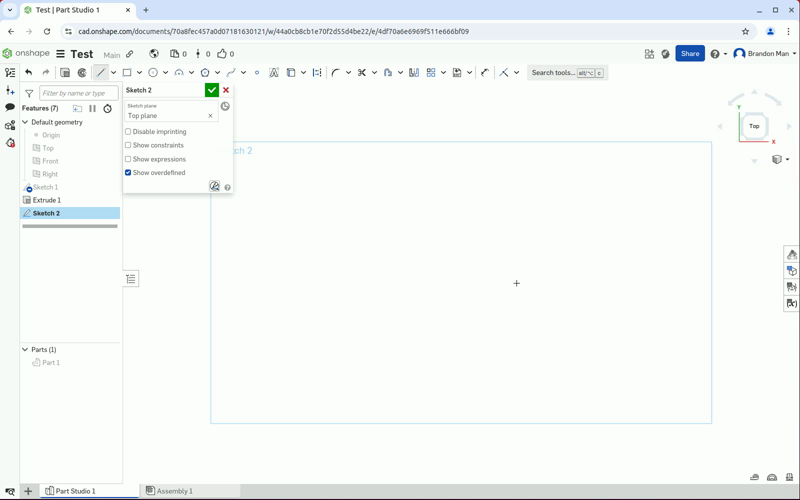
key_up(shift)
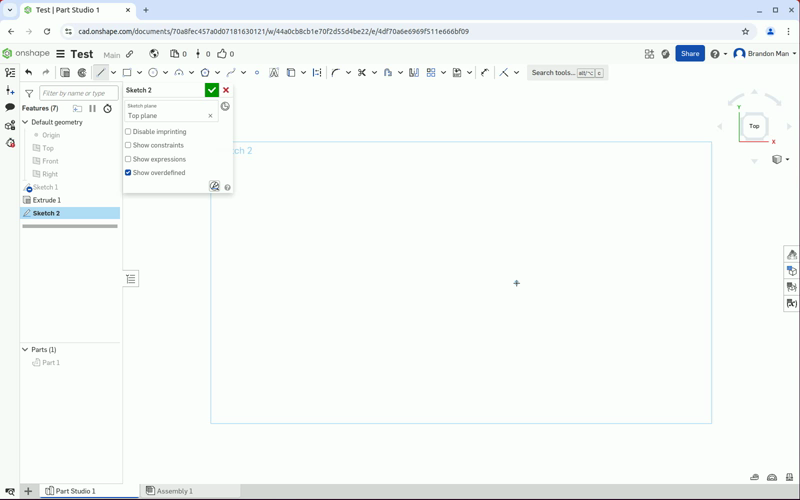
key_down(shift)
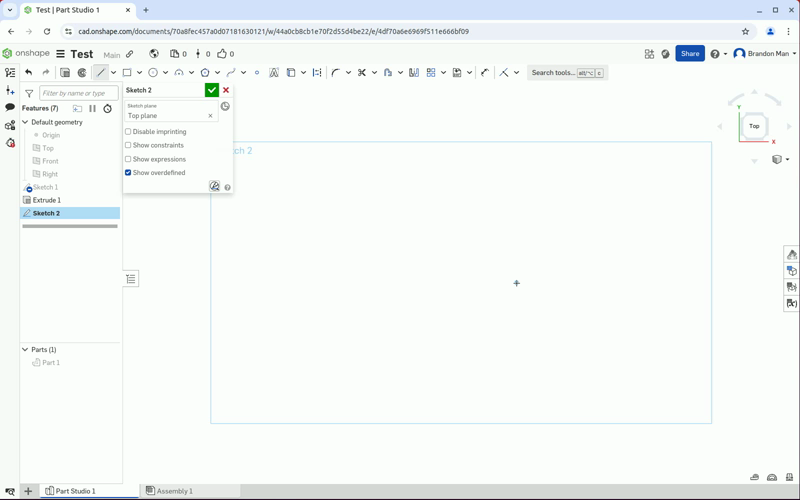
mouse_move(546, 282)
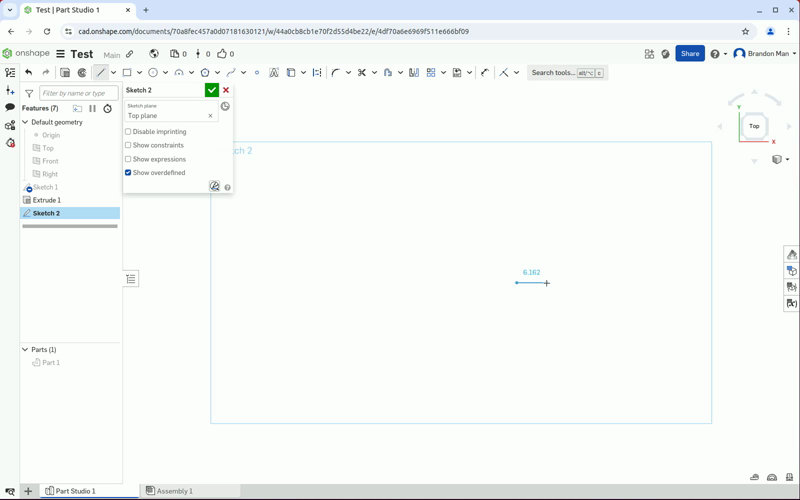
mouse_move(573, 282)
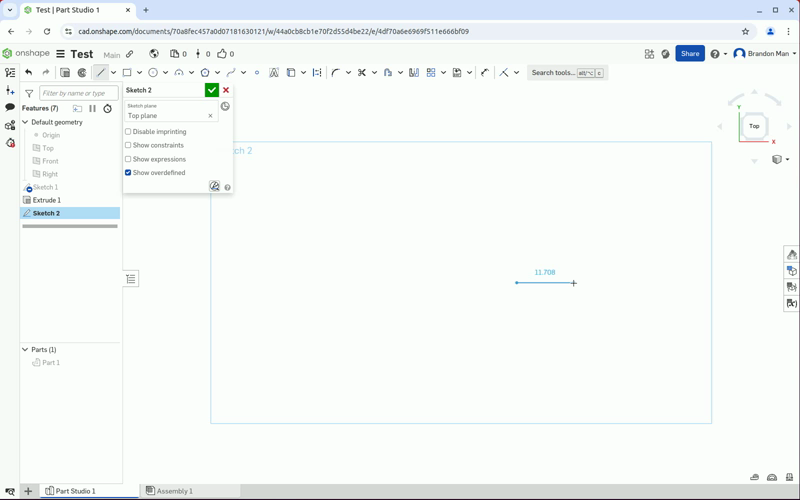
click(573, 282)
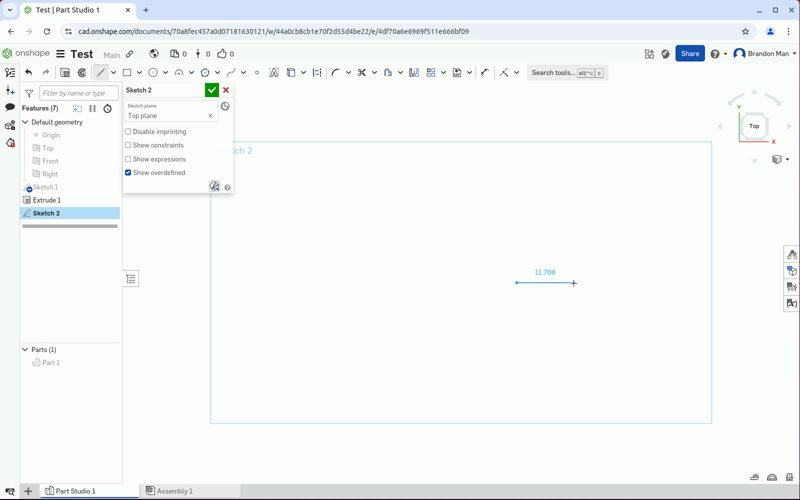
key_up(shift)
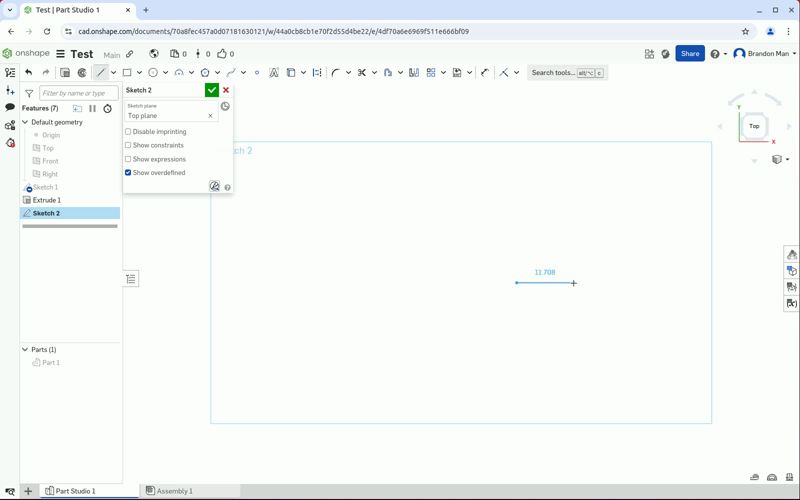
key_down(shift)
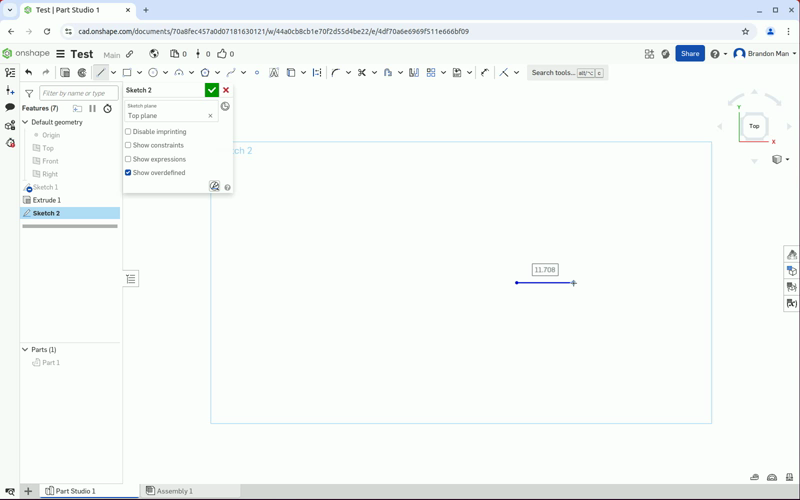
mouse_move(589, 282)
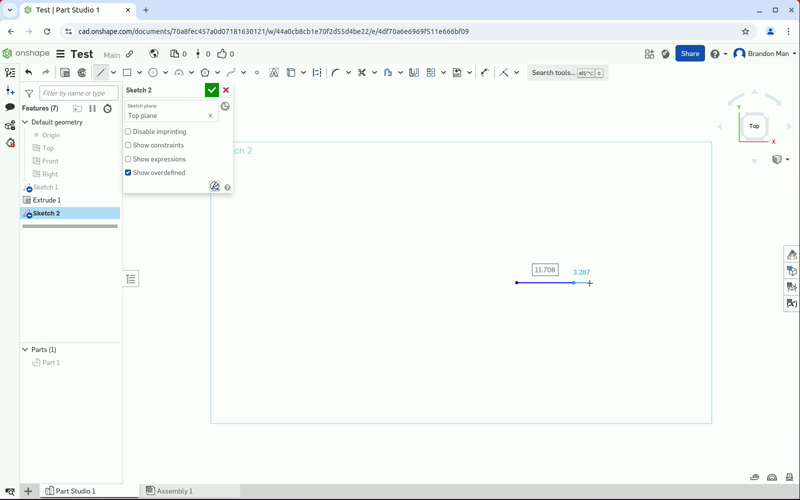
mouse_move(573, 249)
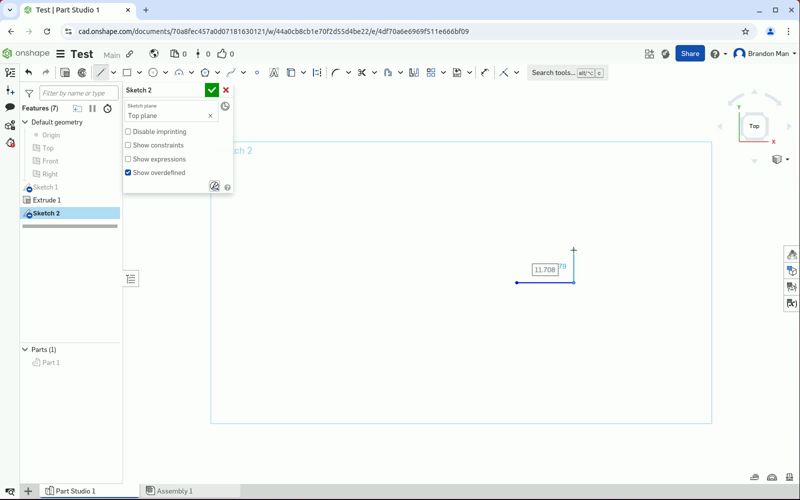
click(573, 249)
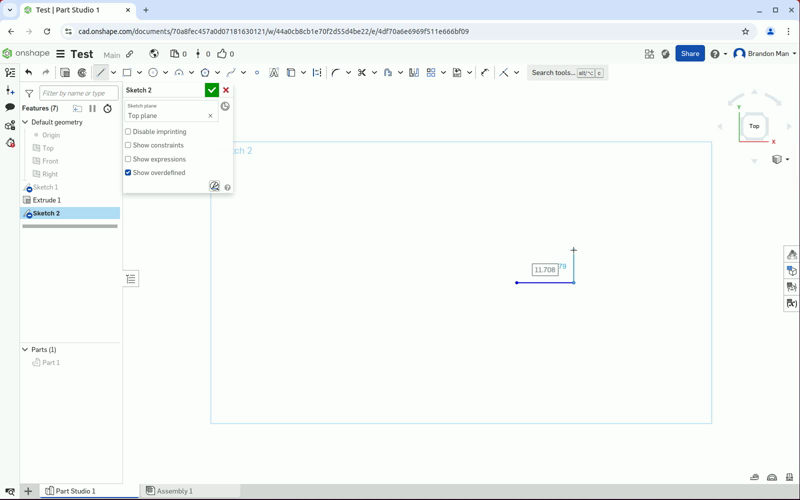
key_up(shift)
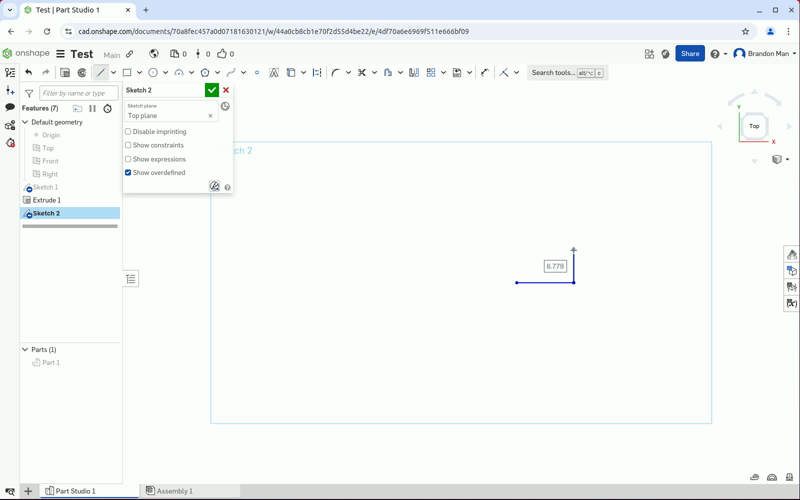
key_down(shift)
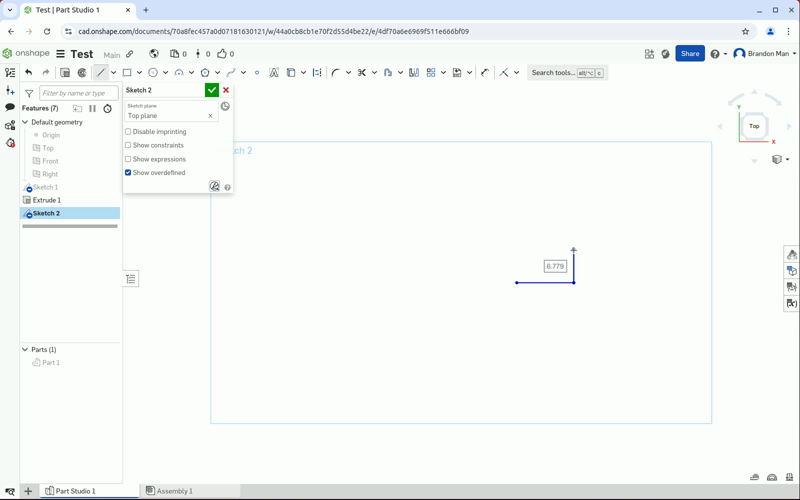
mouse_move(589, 249)
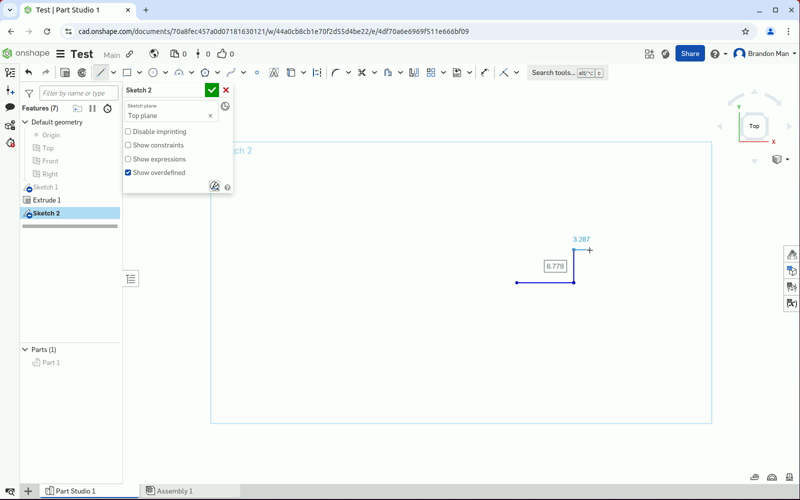
mouse_move(516, 249)
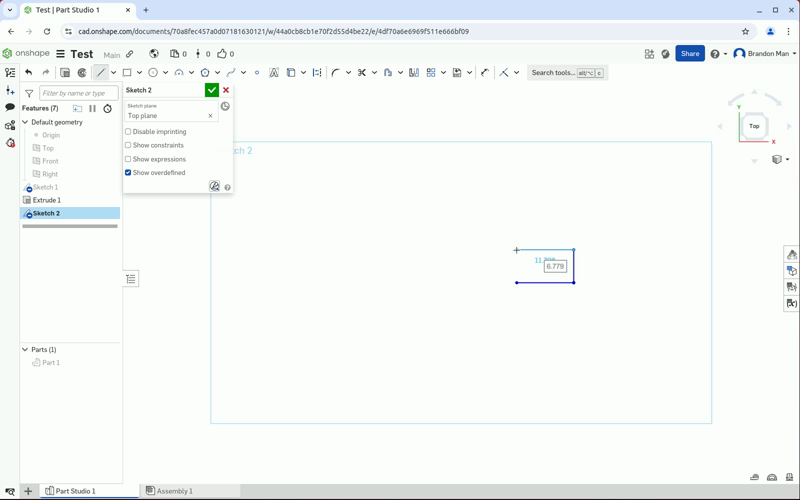
click(516, 249)
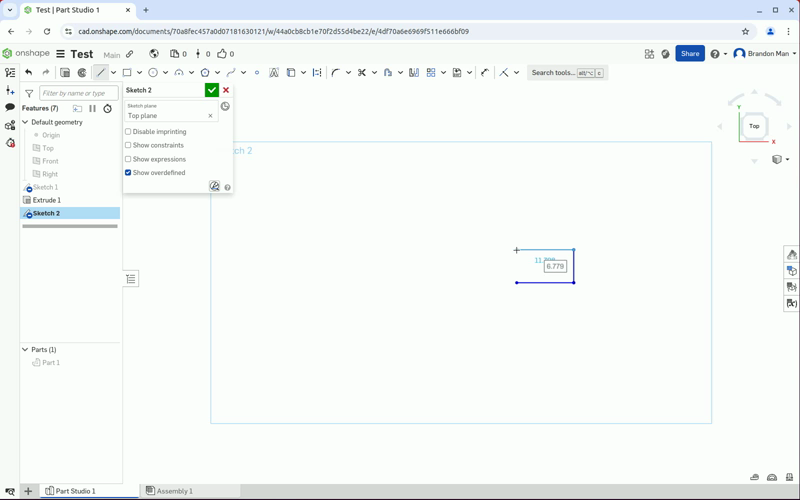
key_up(shift)
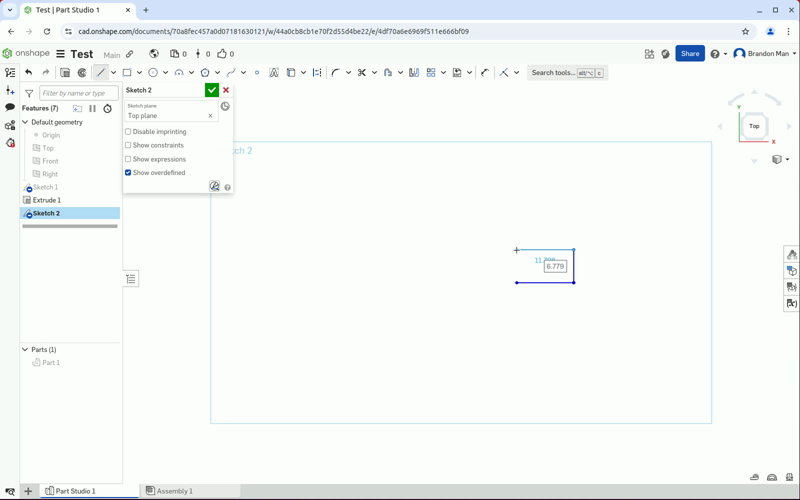
mouse_move(546, 249)
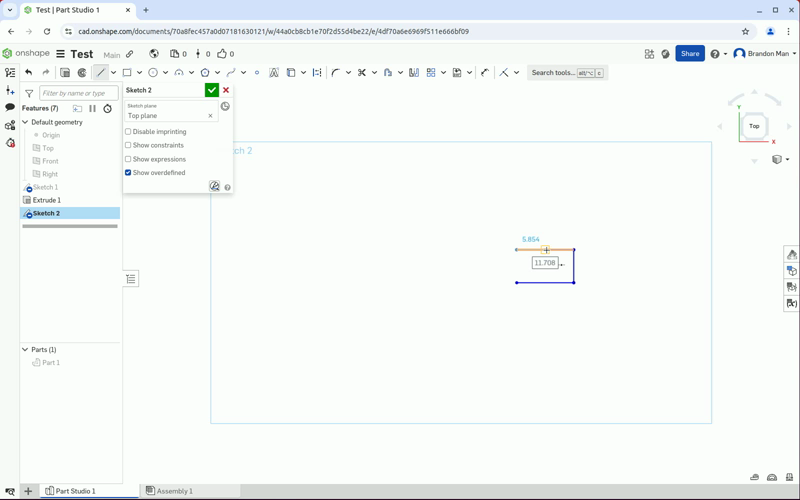
key_down(shift)
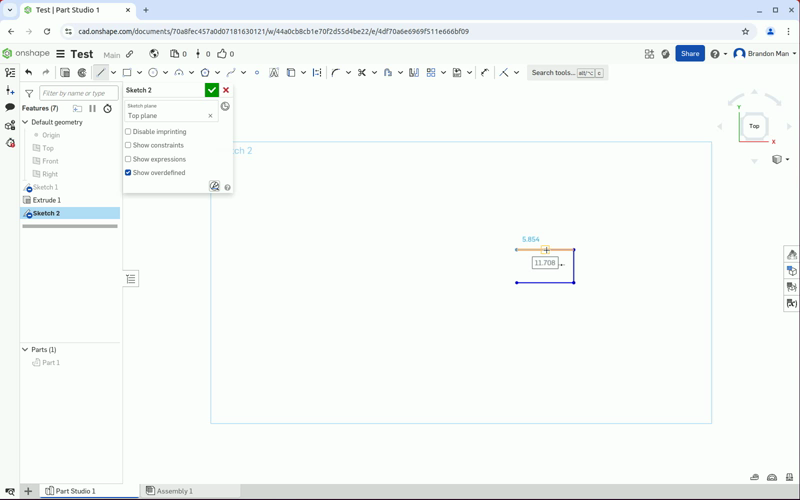
mouse_move(516, 282)
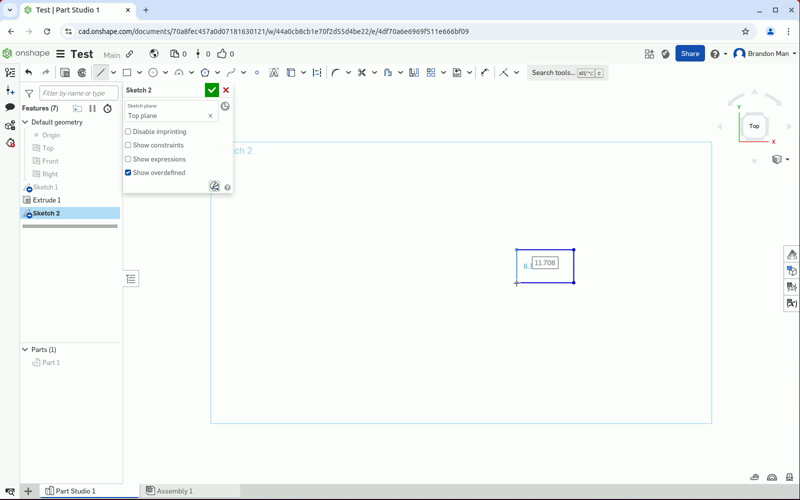
key_up(shift)
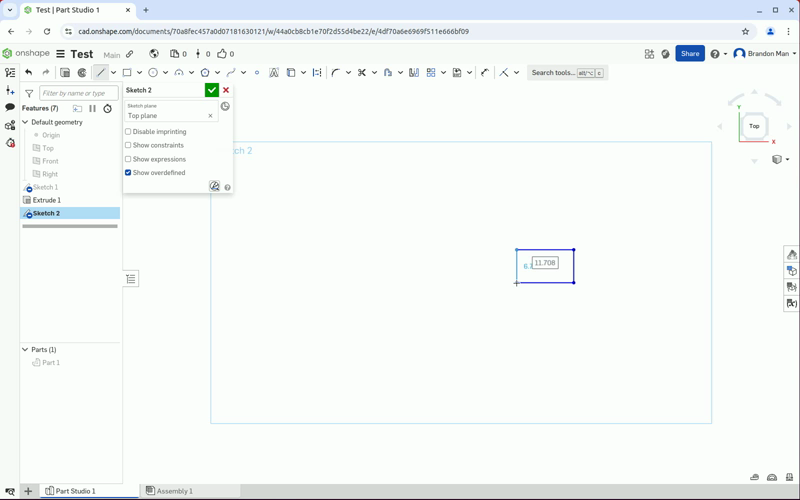
click(516, 282)
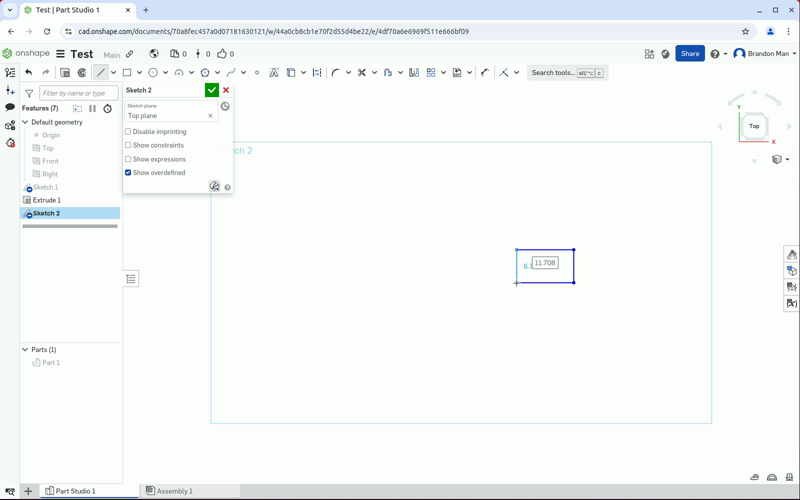
key(esc)
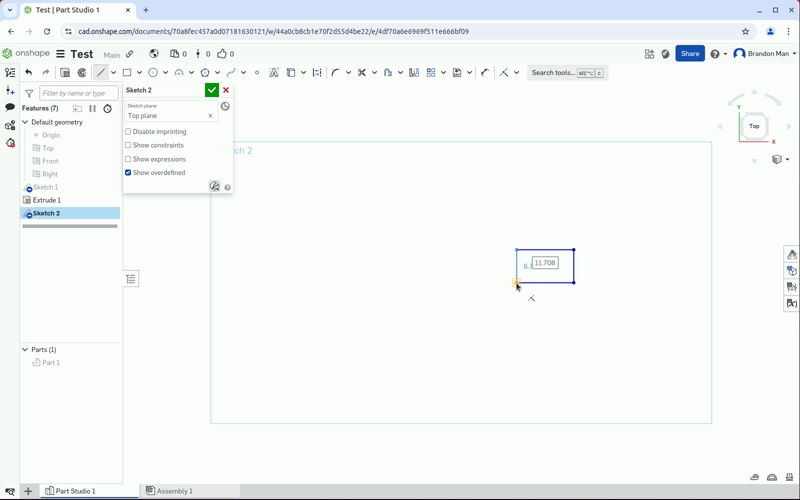
key(c)
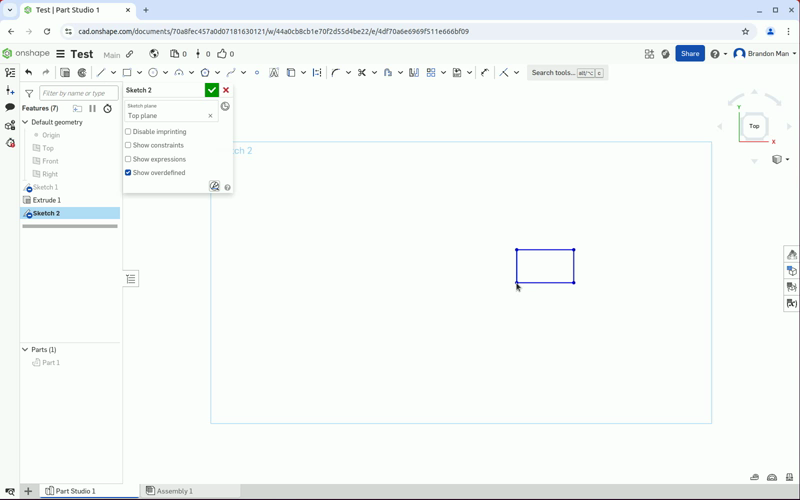
key_down(shift)
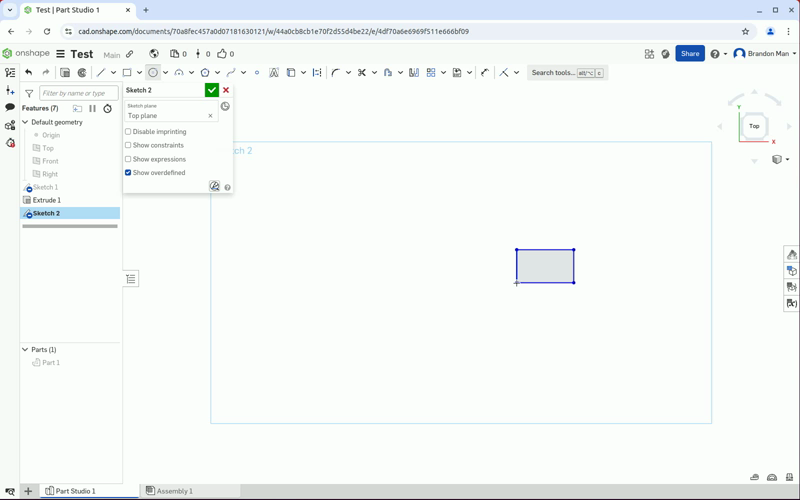
mouse_move(549, 272)
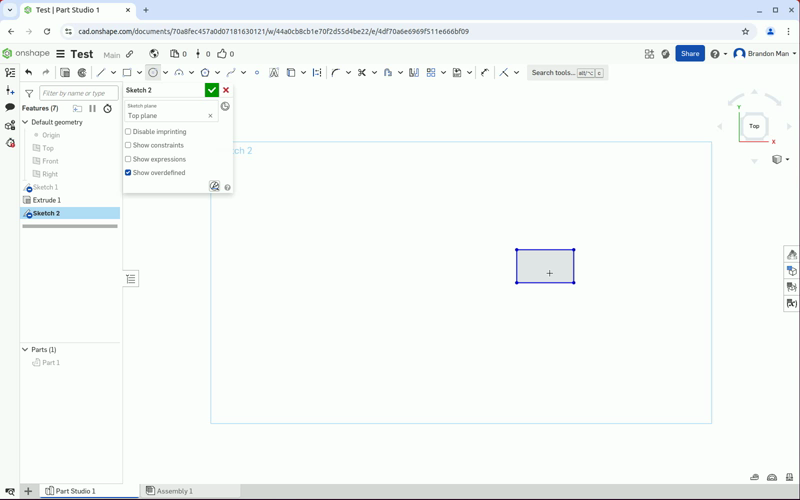
click(549, 272)
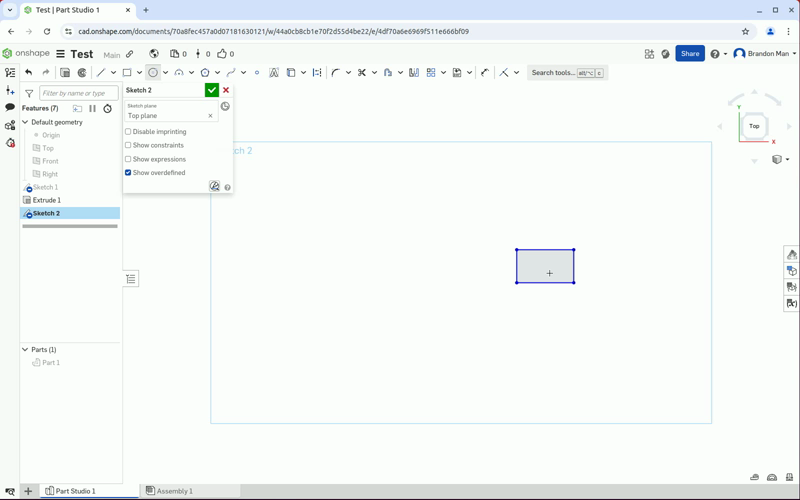
key_up(shift)
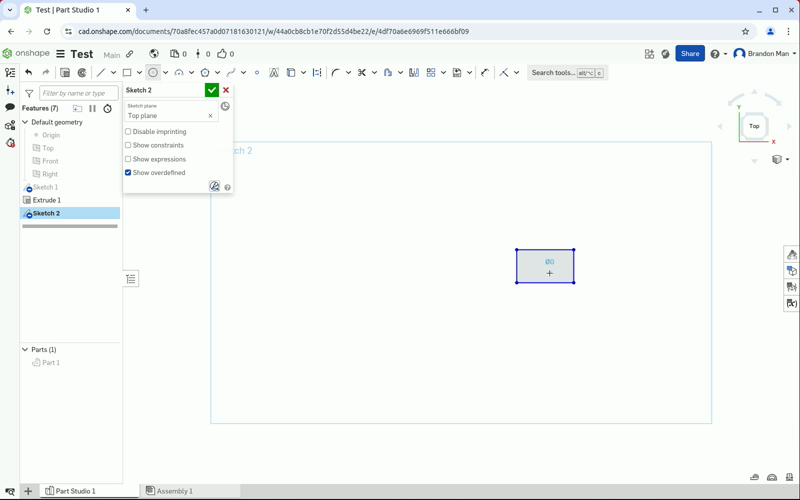
mouse_move(552, 272)
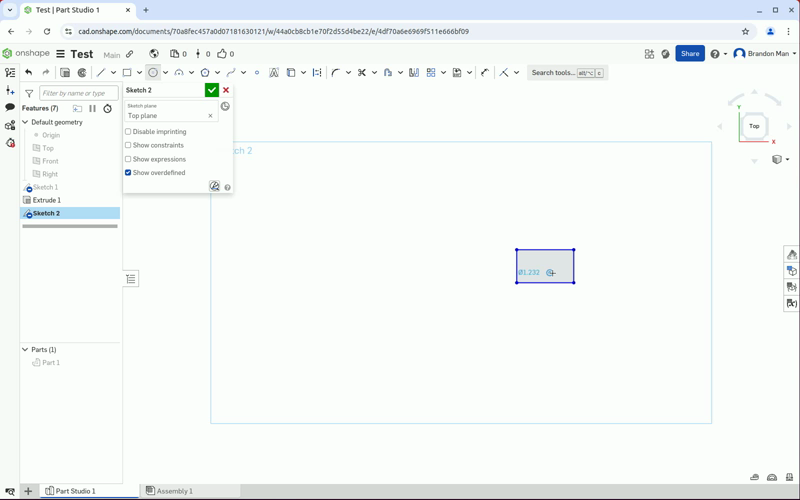
click(552, 272)
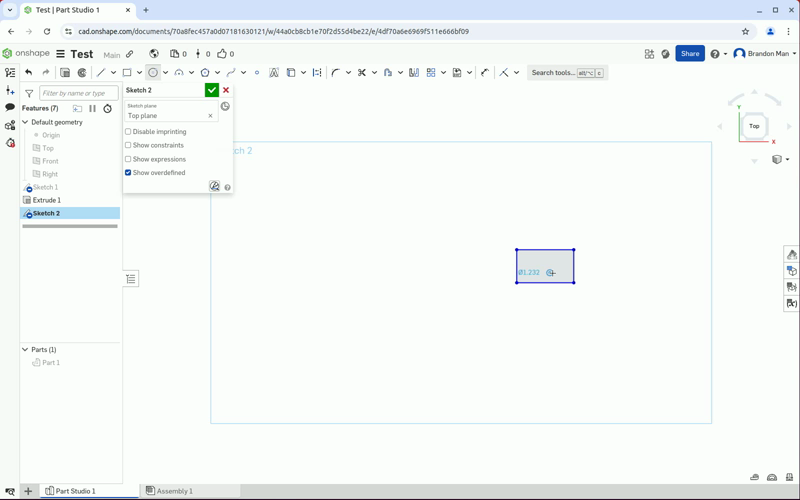
key(esc)
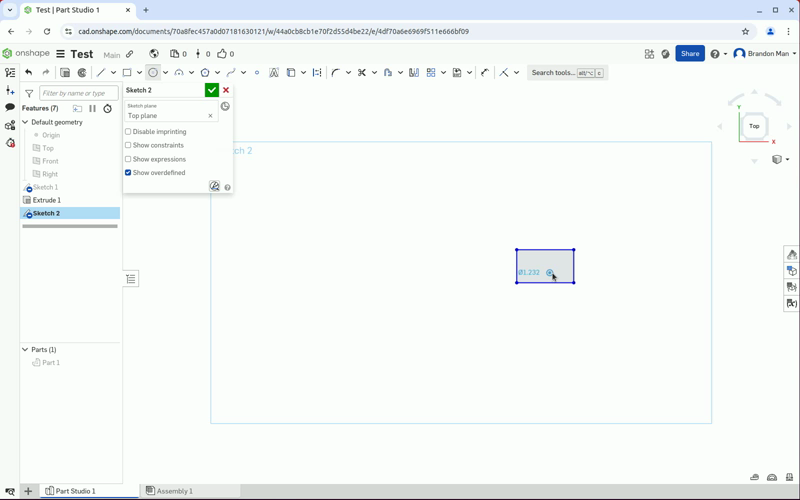
key(c)
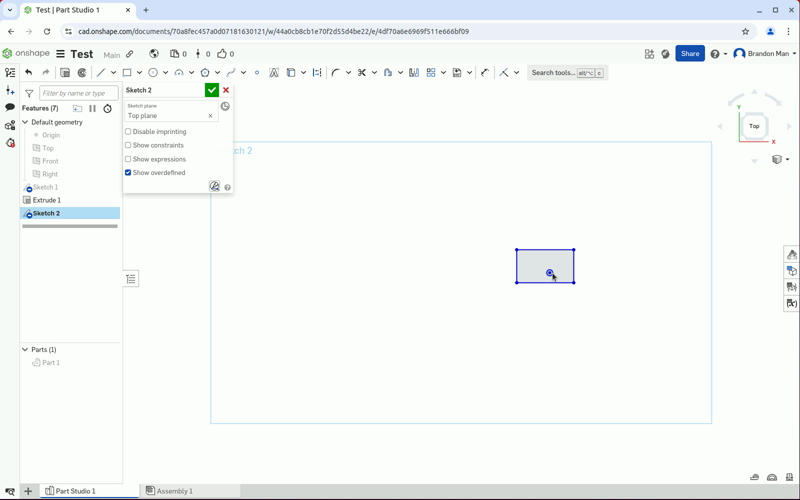
key_down(shift)
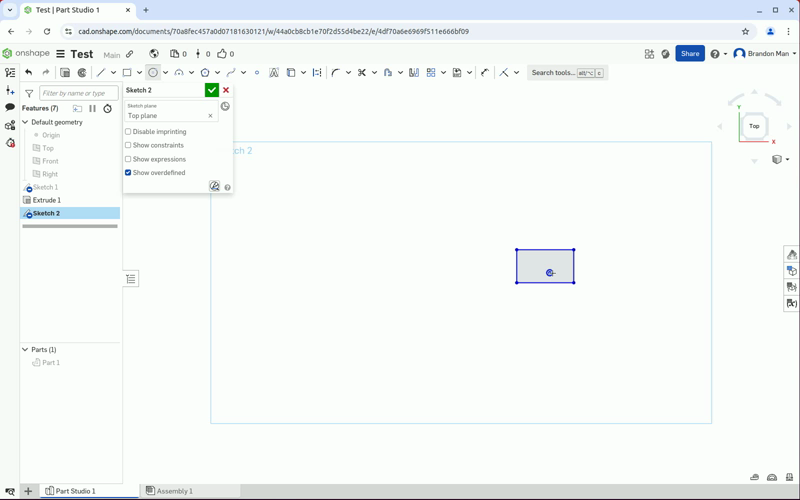
mouse_move(563, 272)
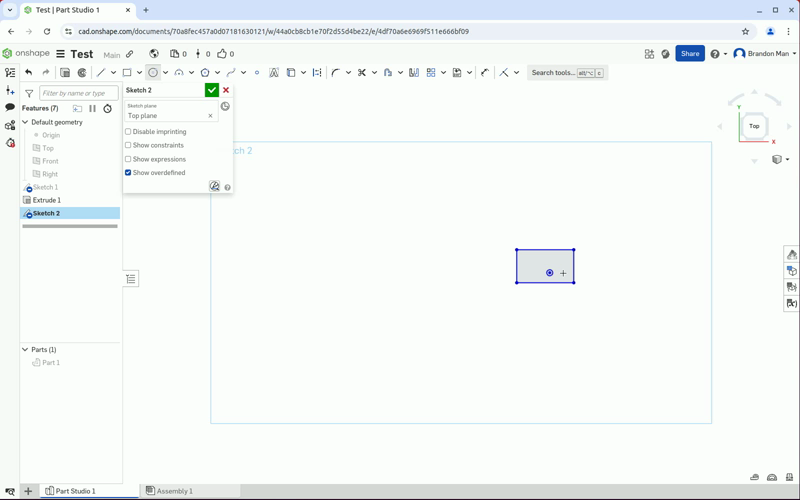
click(563, 272)
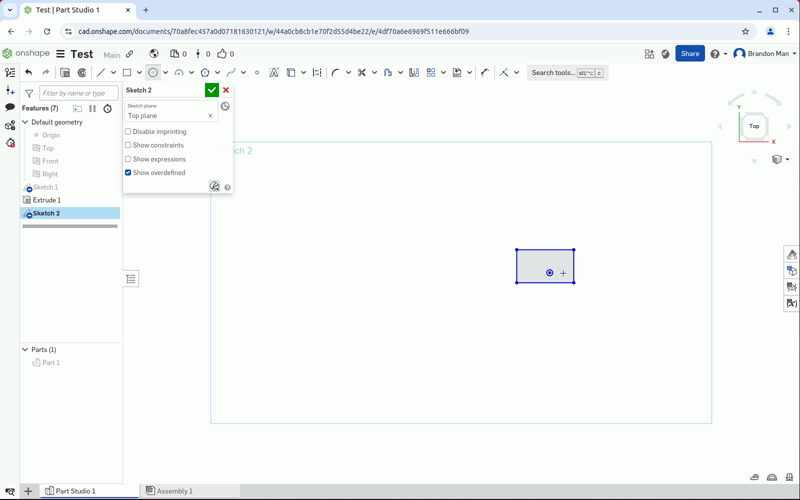
key_up(shift)
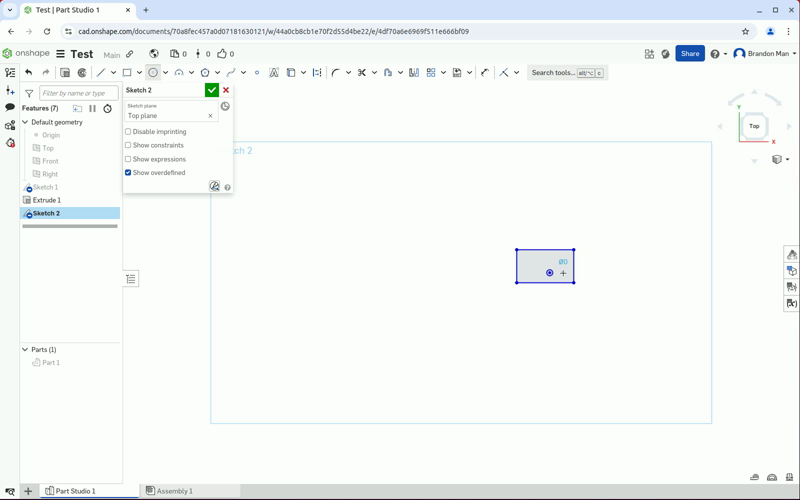
mouse_move(566, 272)
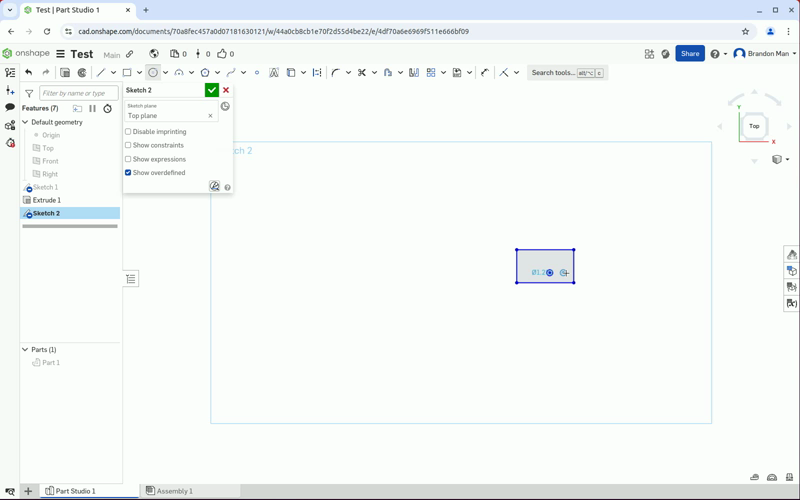
click(566, 272)
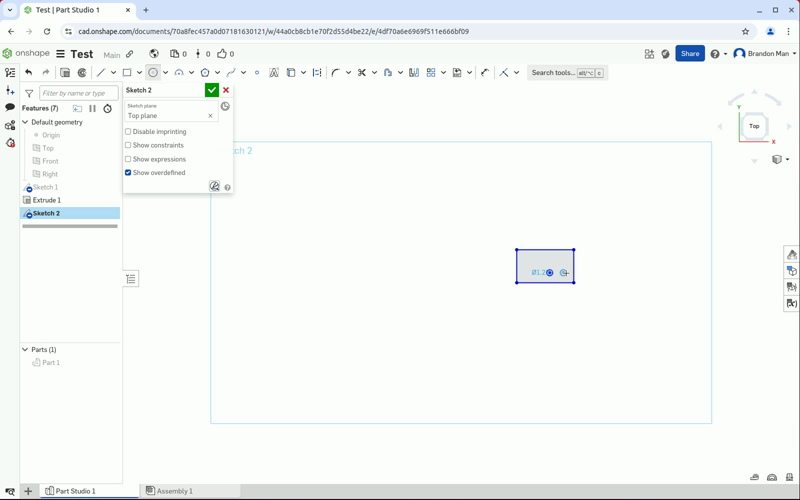
key(esc)
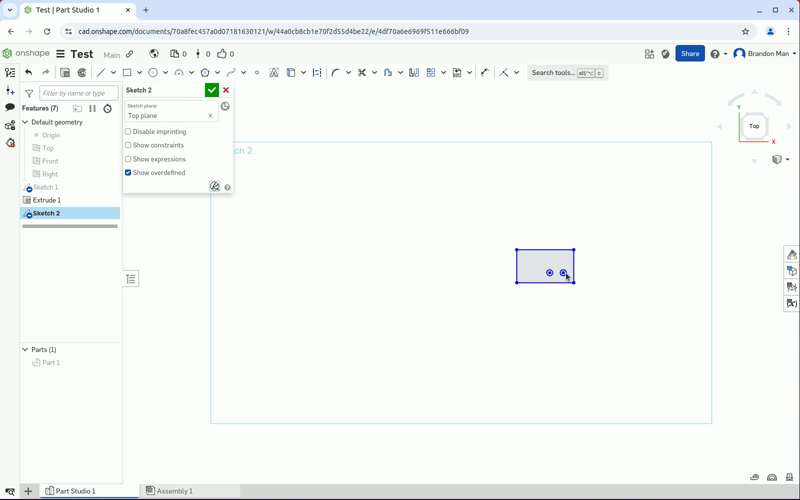
mouse_move(549, 280)
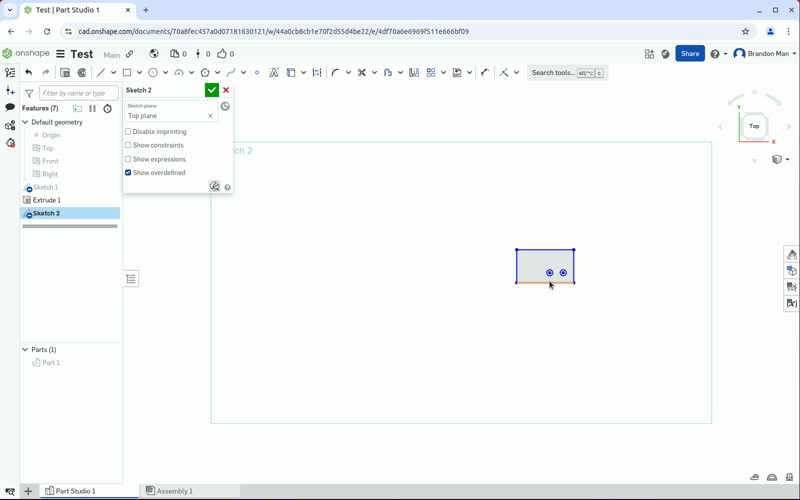
click(549, 280)
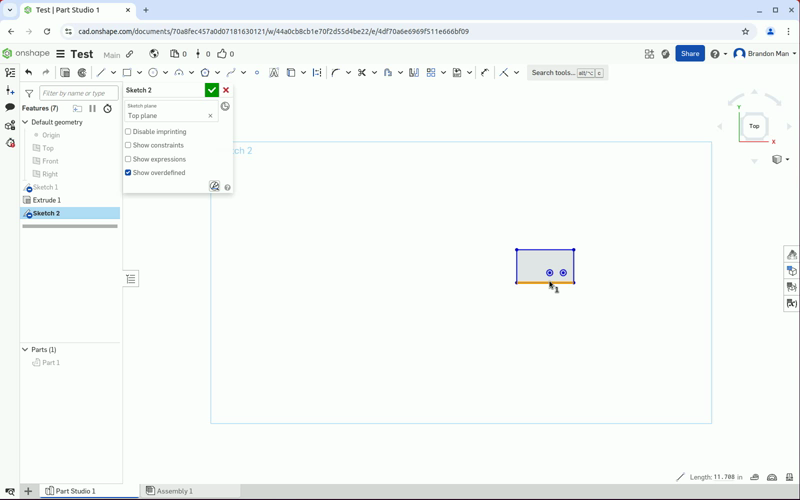
mouse_move(73, 352)
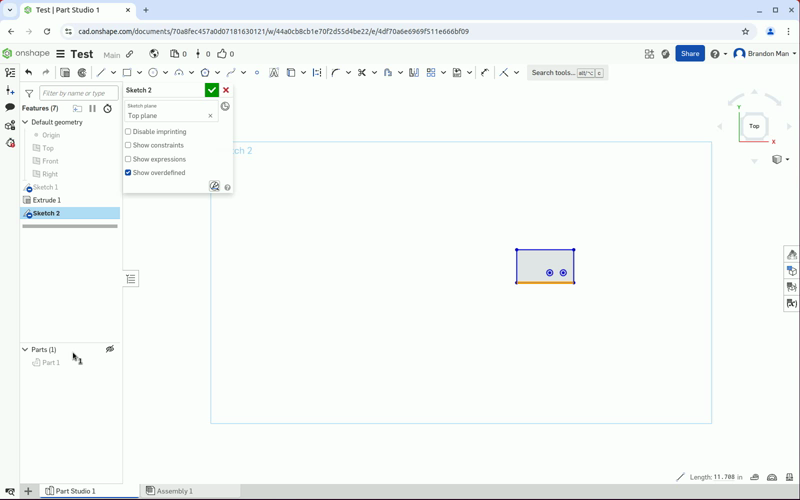
key(shift+y)
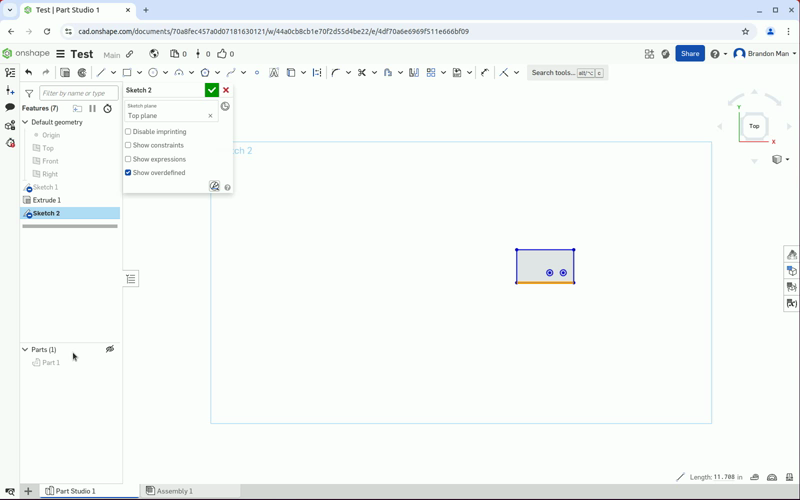
key(shift+e)
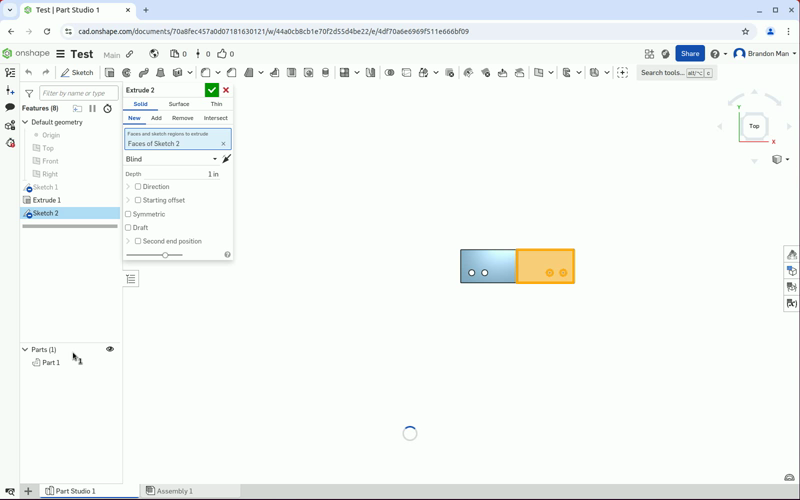
mouse_move(143, 106)
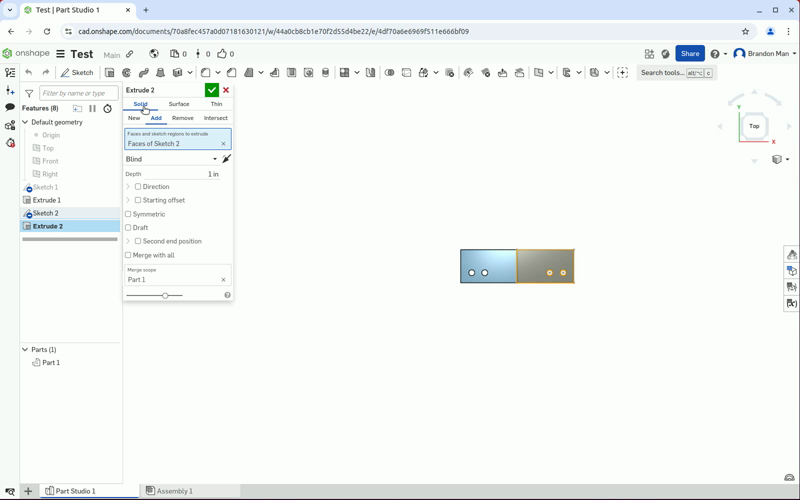
click(143, 106)
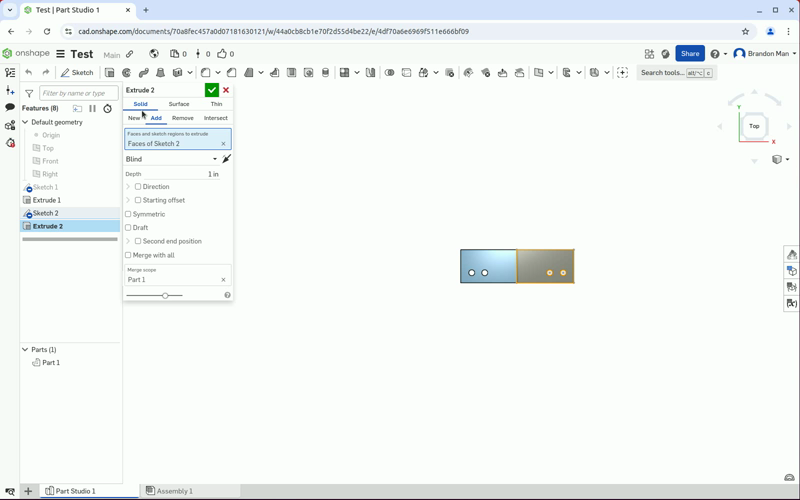
mouse_move(137, 120)
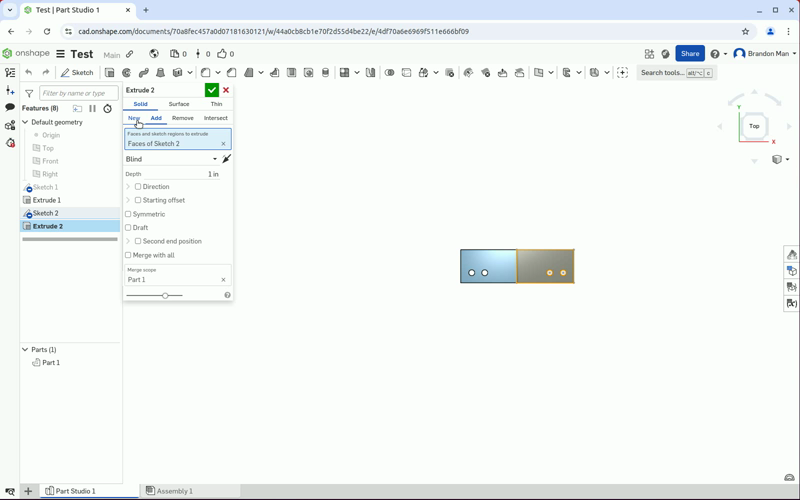
click(137, 120)
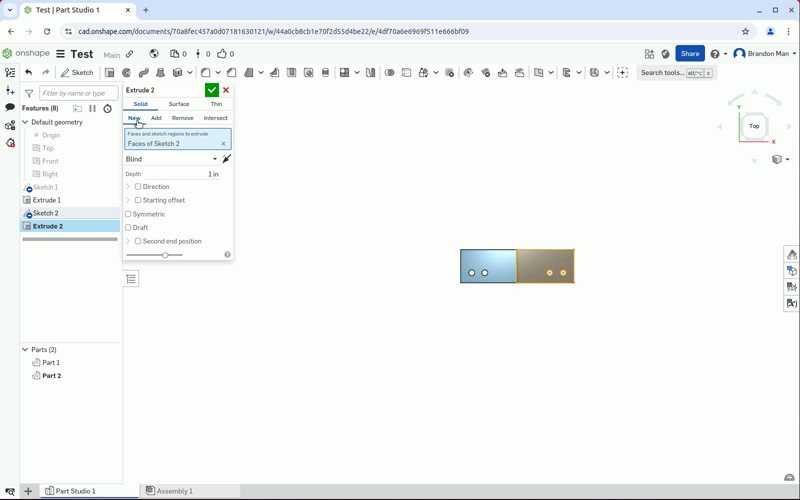
key(tab, 4)
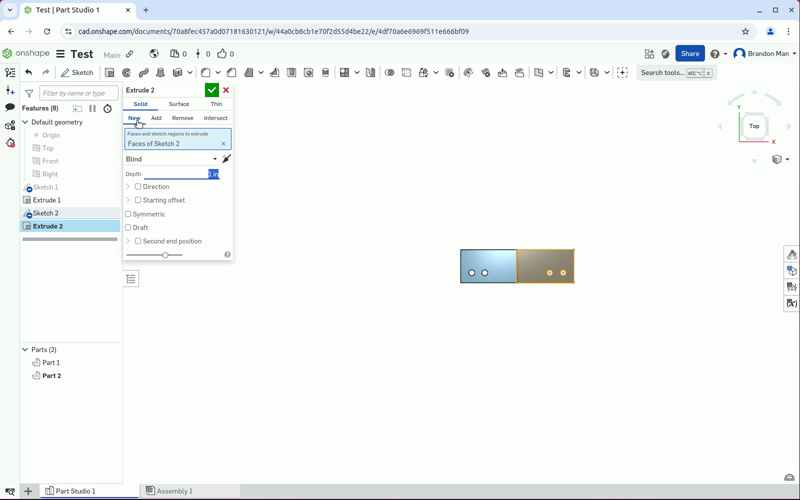
text(0.722)
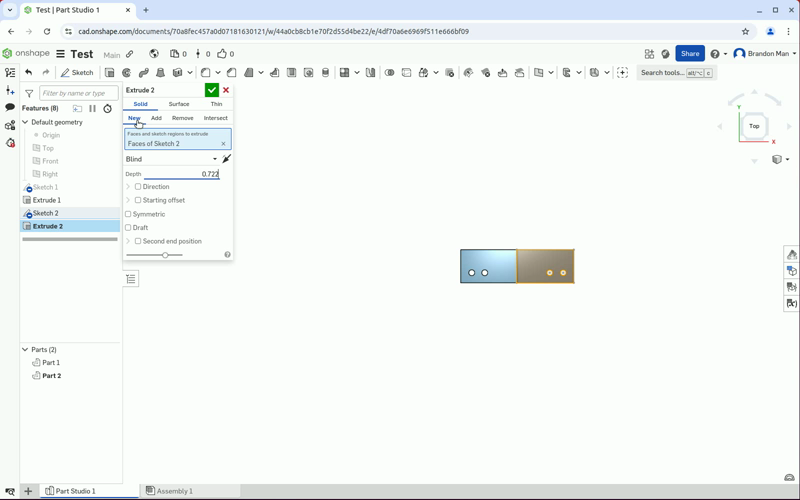
key(enter)
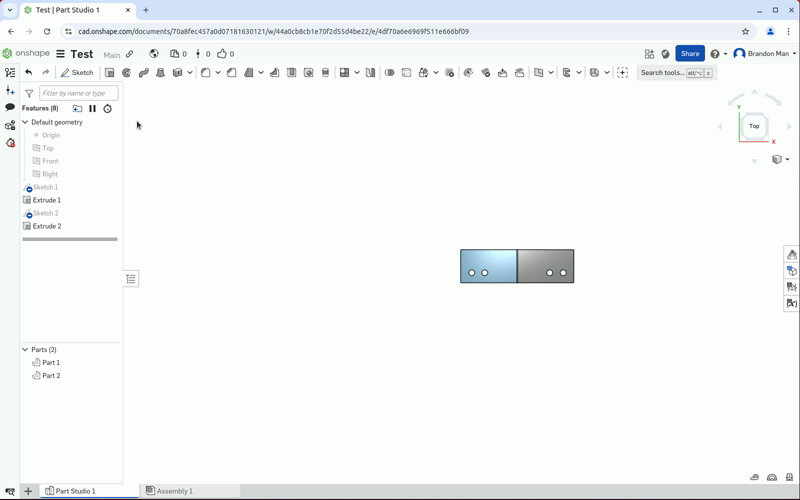
key(shift+h)
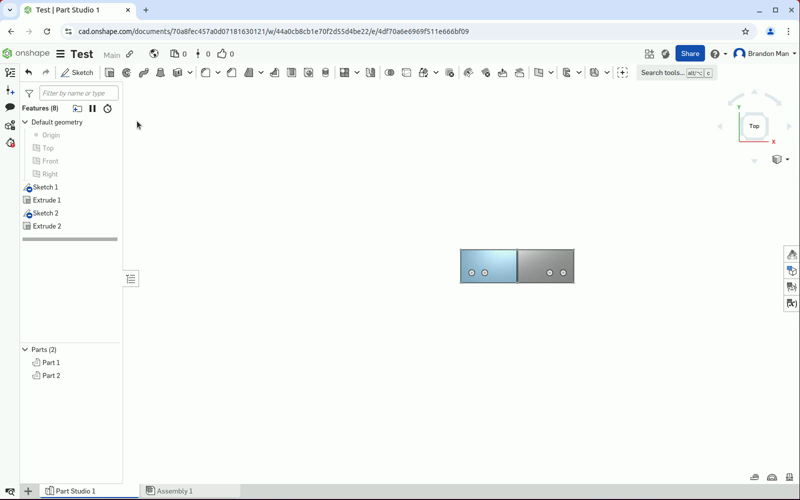
key(shift+h)
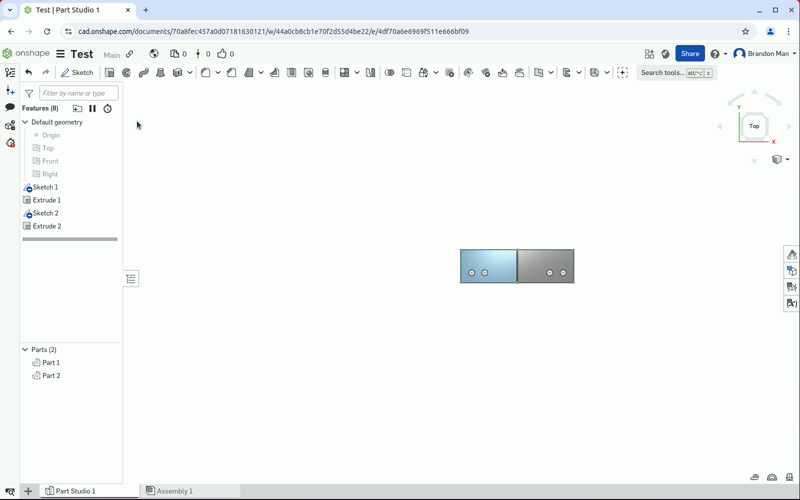
key(shift+7)
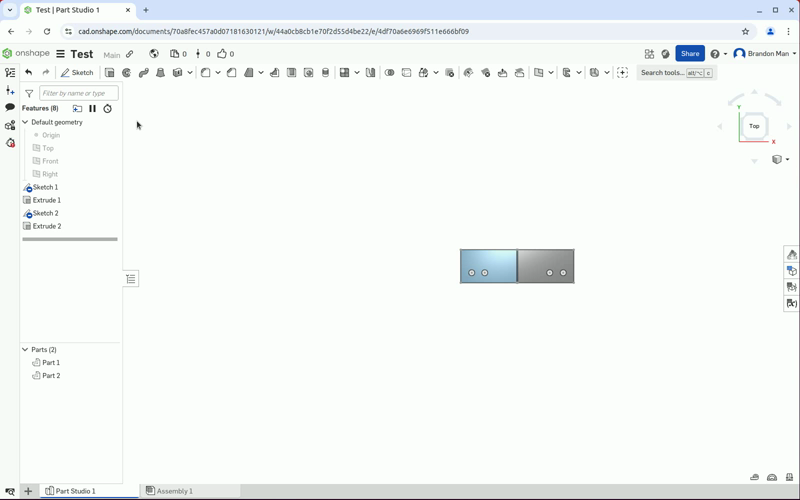
key(up, 3)
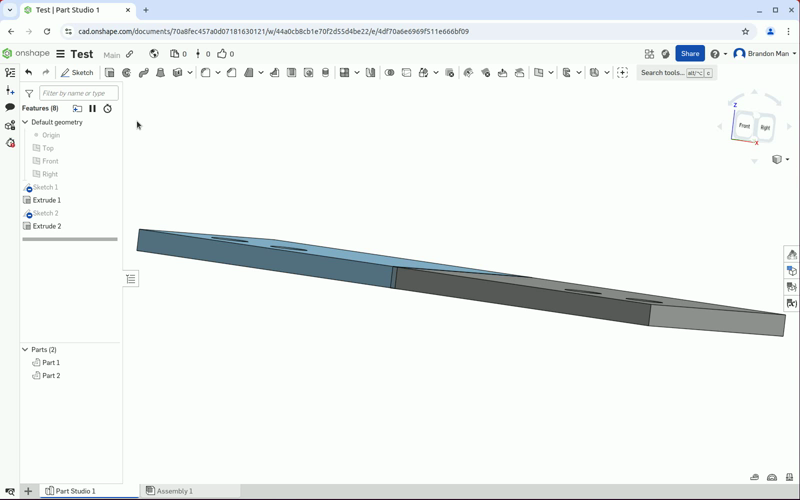
key(left, 3)
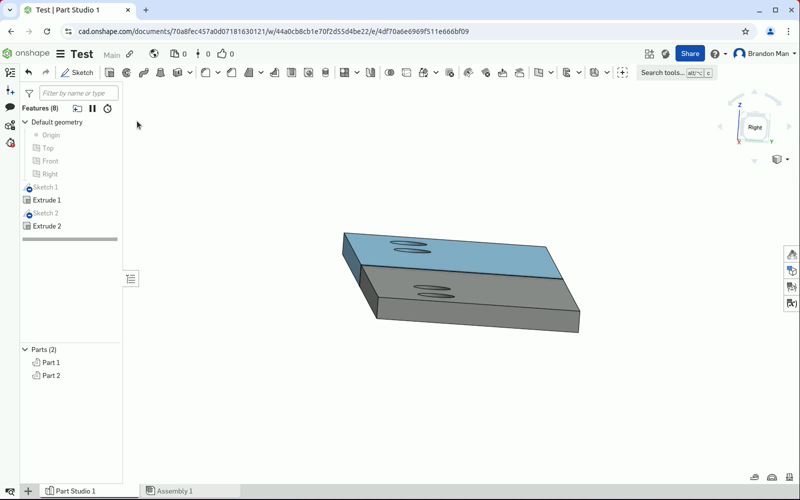
key(right, 3)
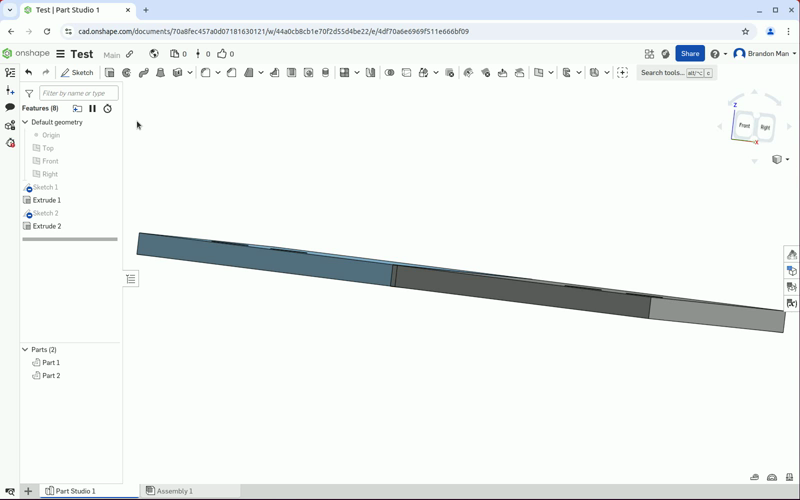
key(down, 3)
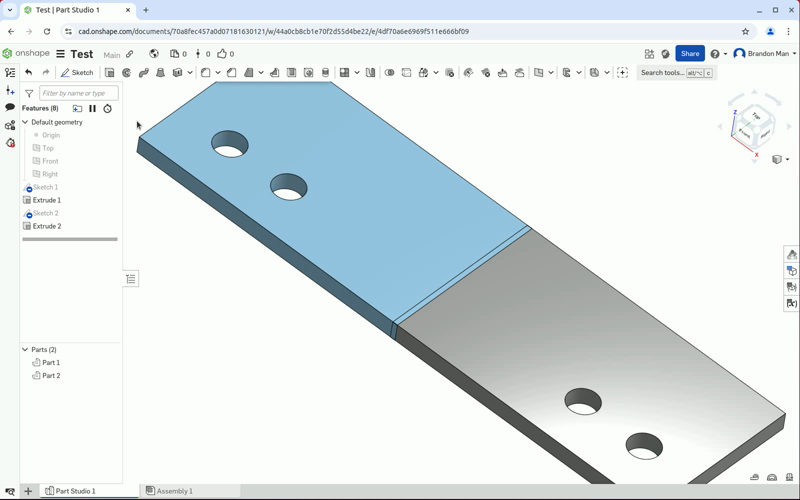
mouse_move(73, 189)
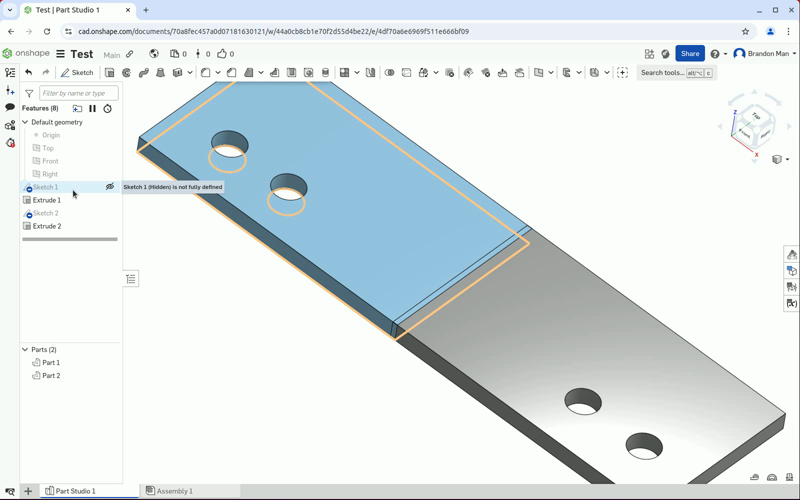
click(73, 189)